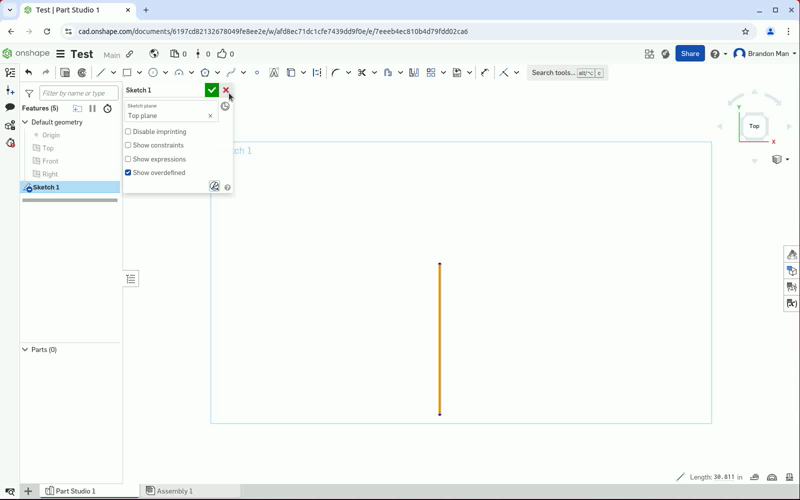
key(shift+h)
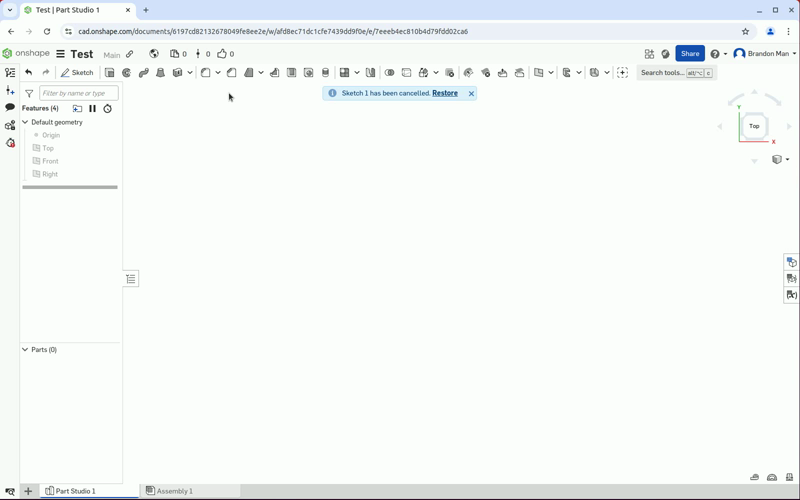
mouse_move(73, 352)
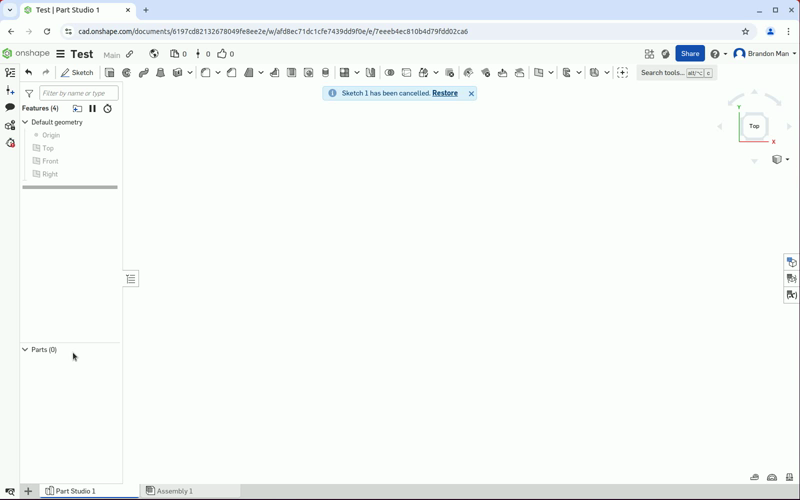
key(y)
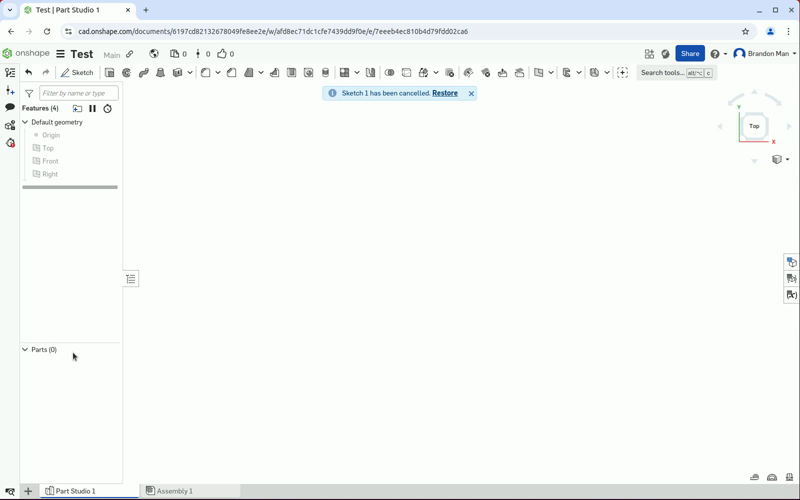
key(shift+p)
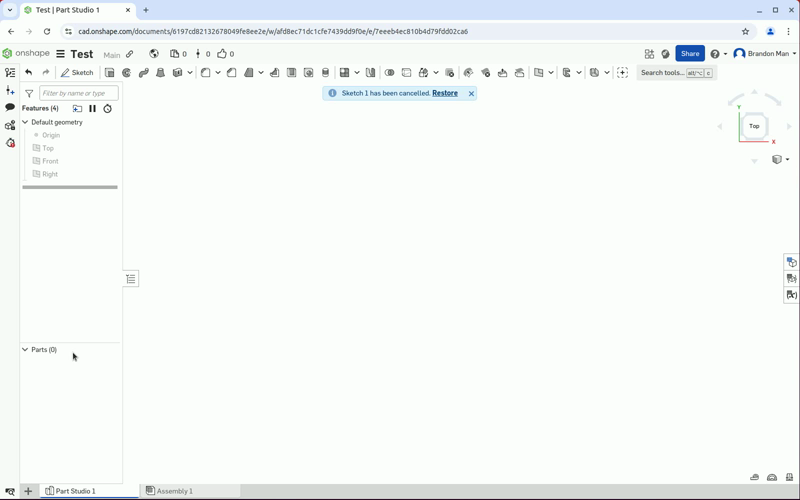
key(space)
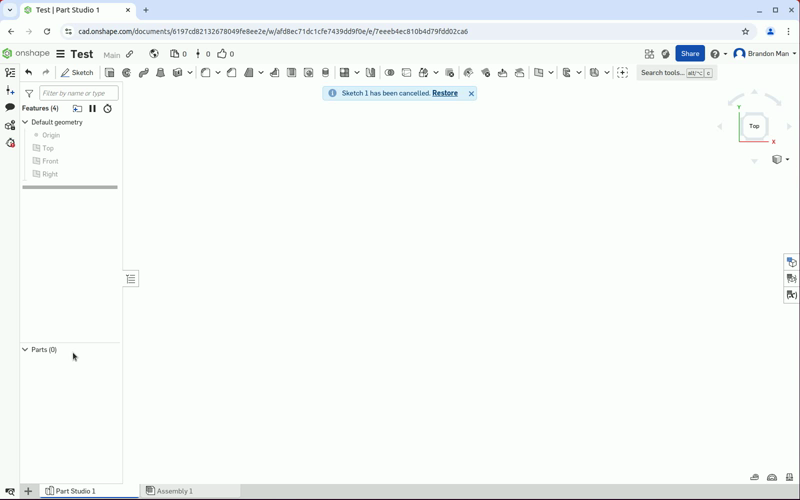
key_down(shift)
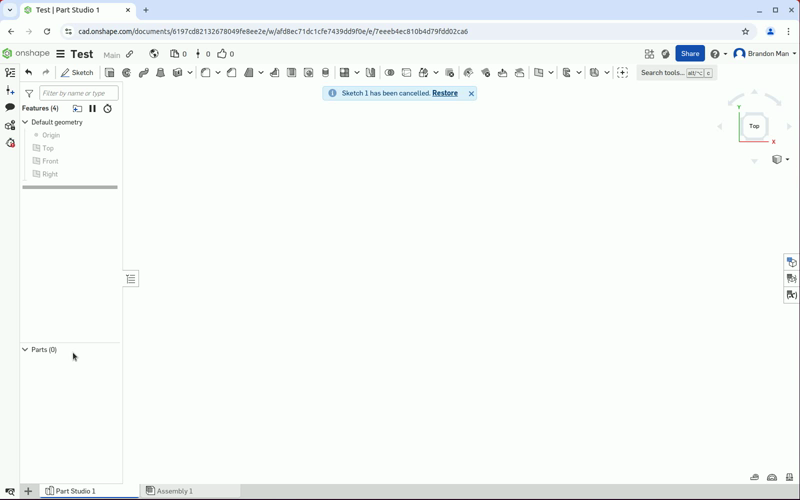
key(up)
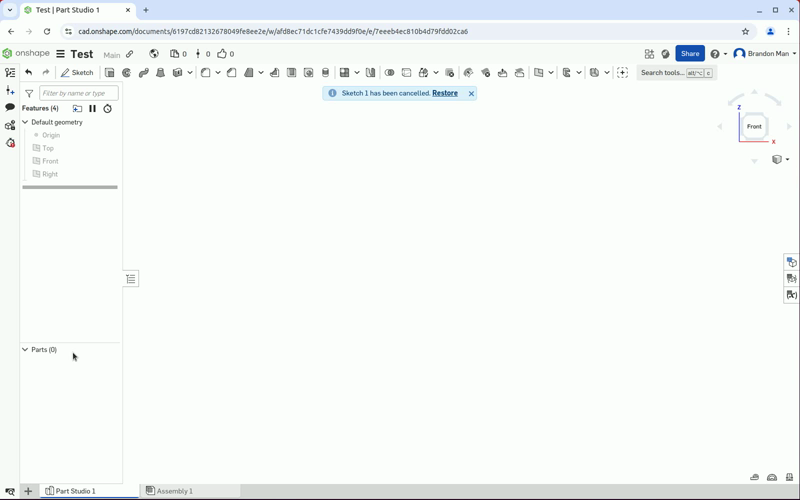
key_up(shift)
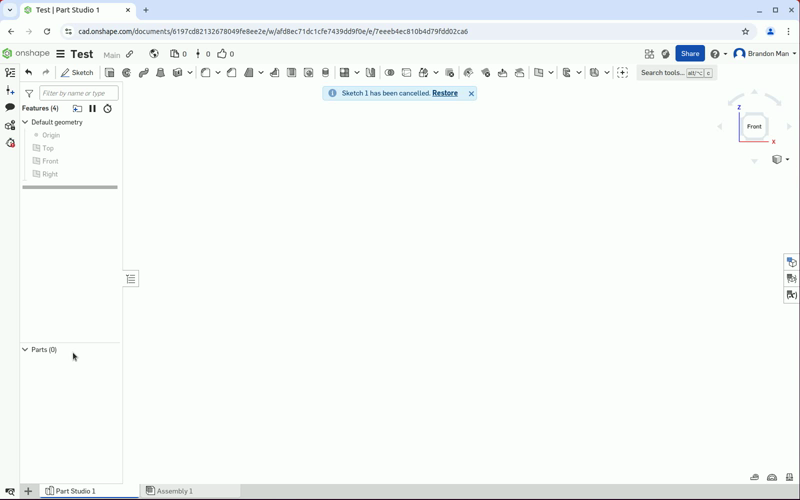
mouse_move(73, 352)
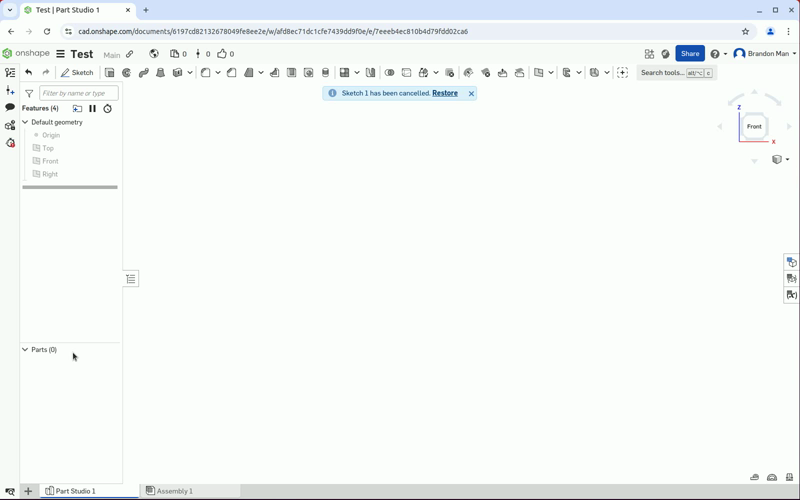
key(shift+y)
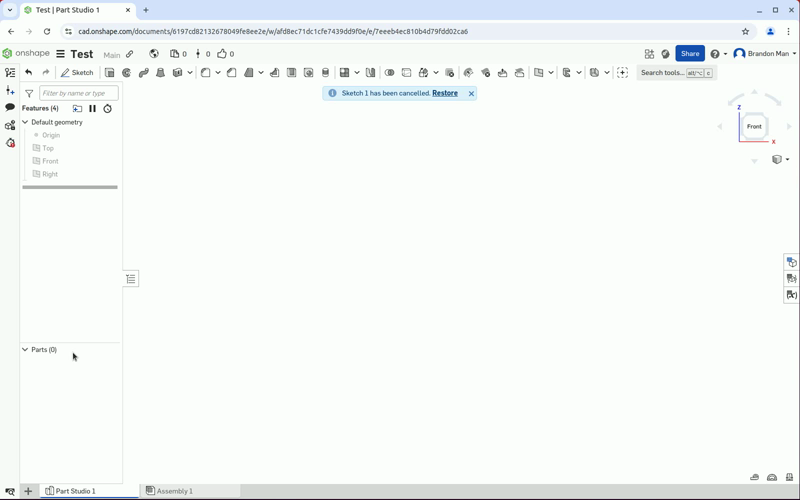
key(shift+s)
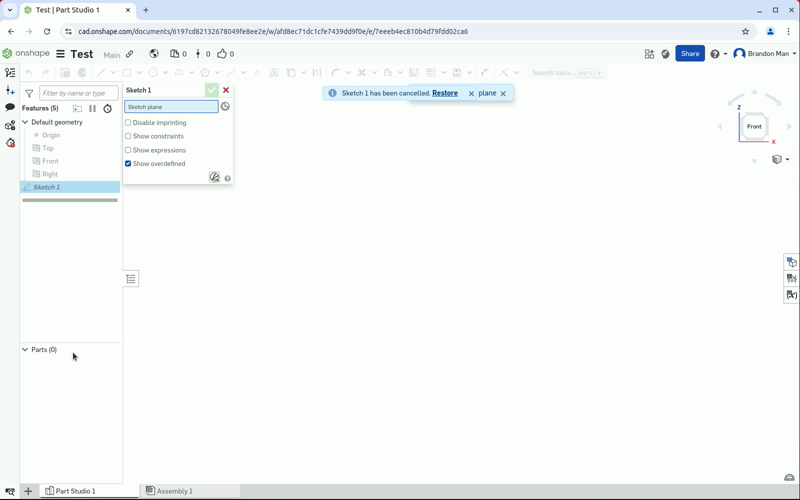
mouse_move(73, 163)
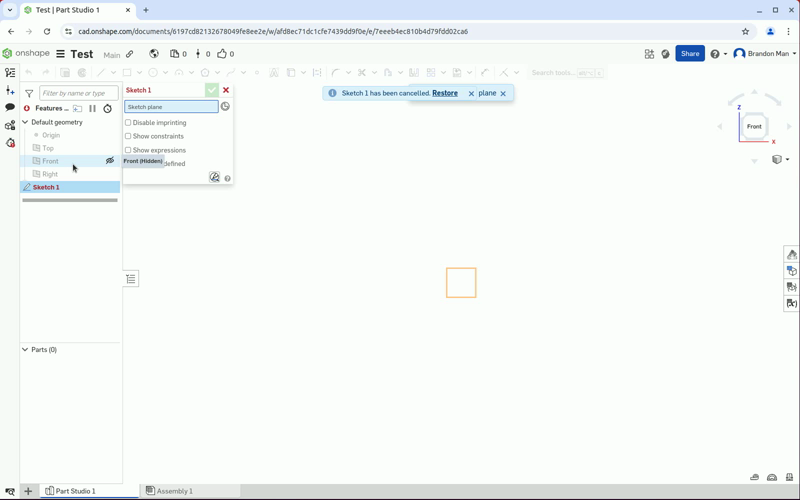
click(73, 163)
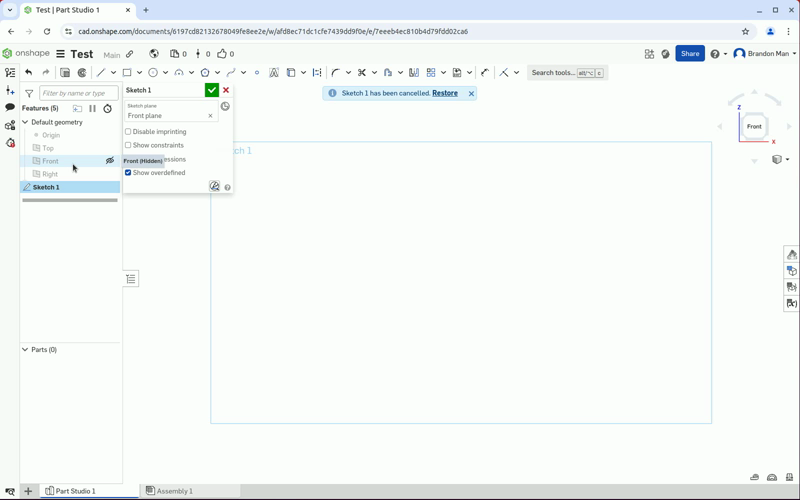
mouse_move(73, 352)
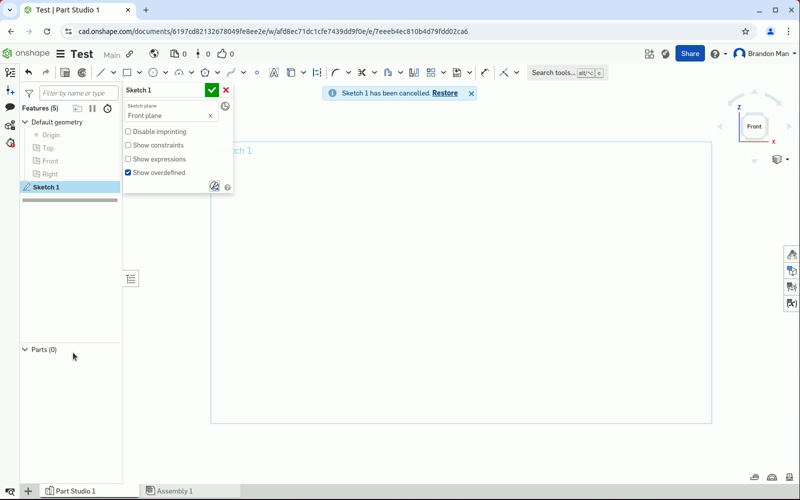
key(y)
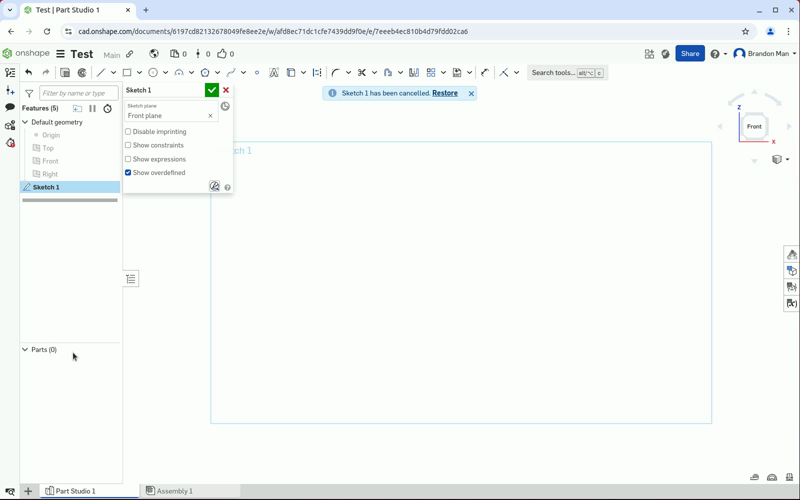
key(c)
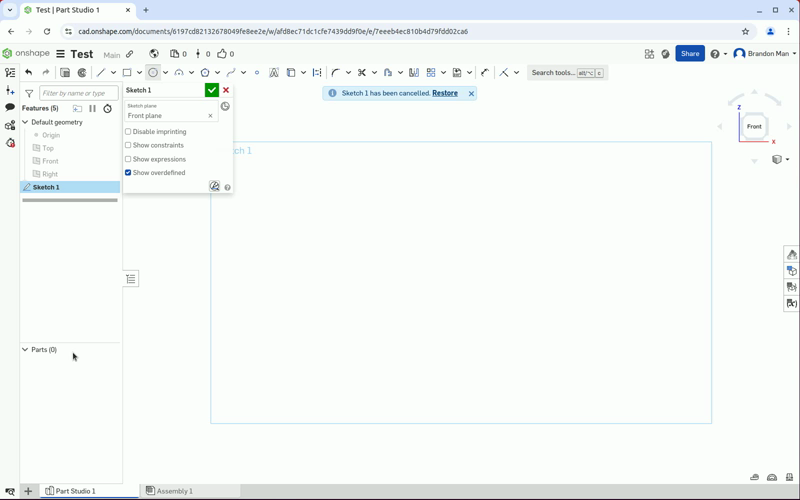
key_down(shift)
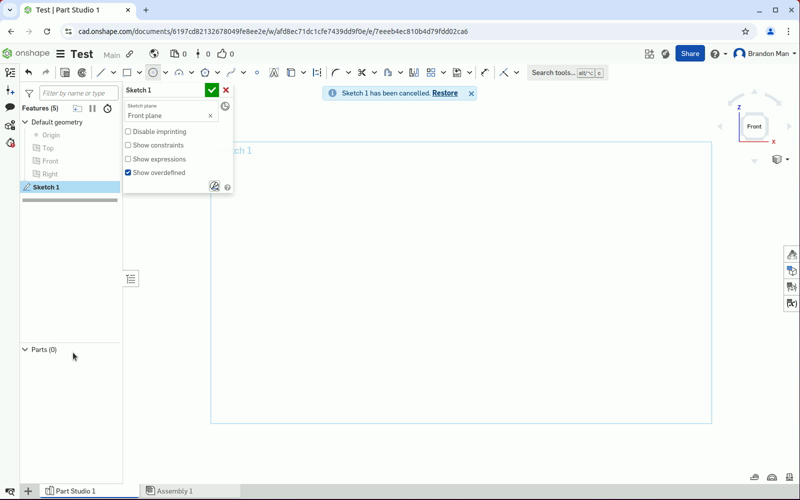
mouse_move(461, 282)
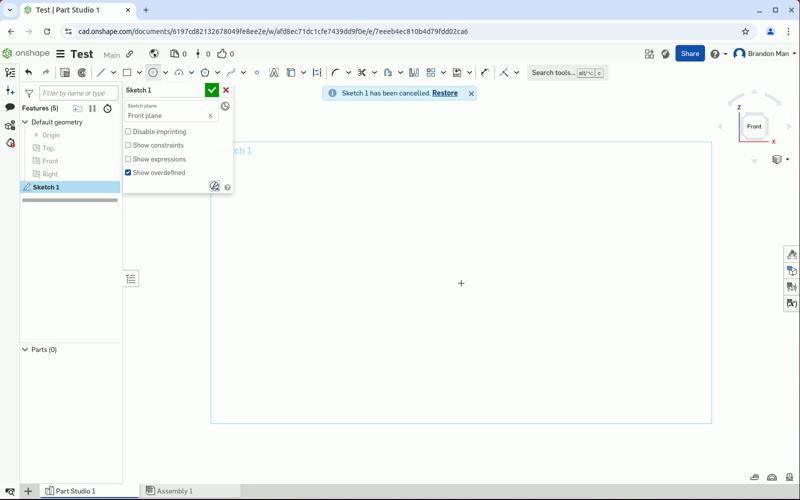
click(461, 282)
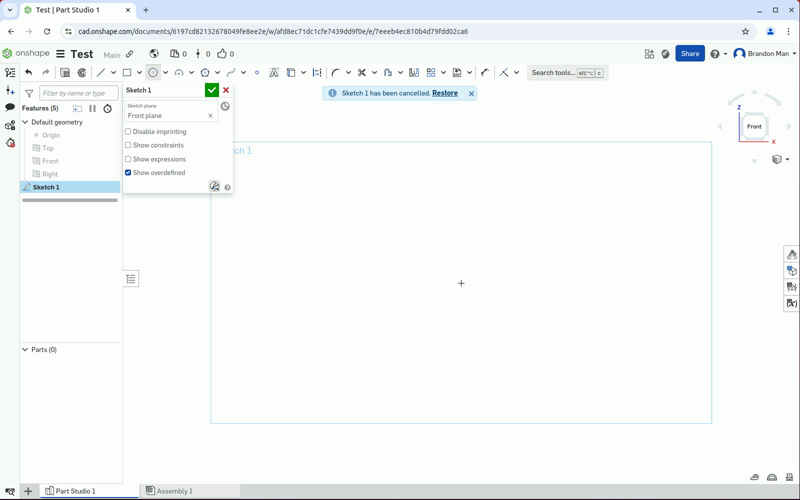
key_up(shift)
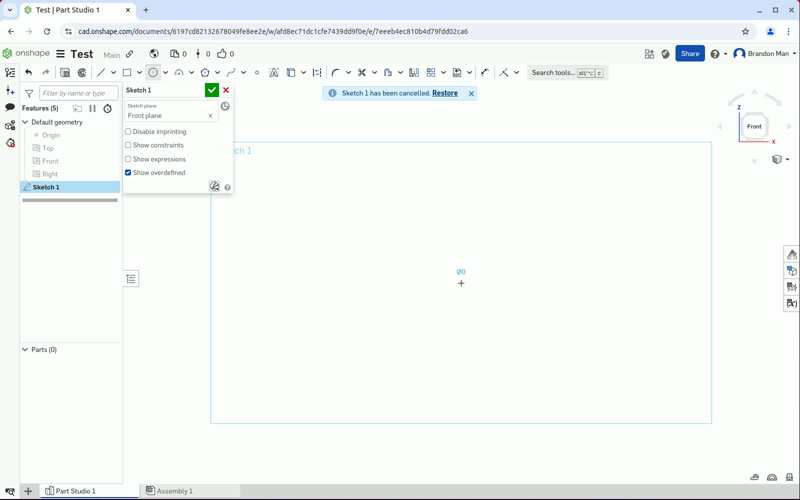
mouse_move(518, 282)
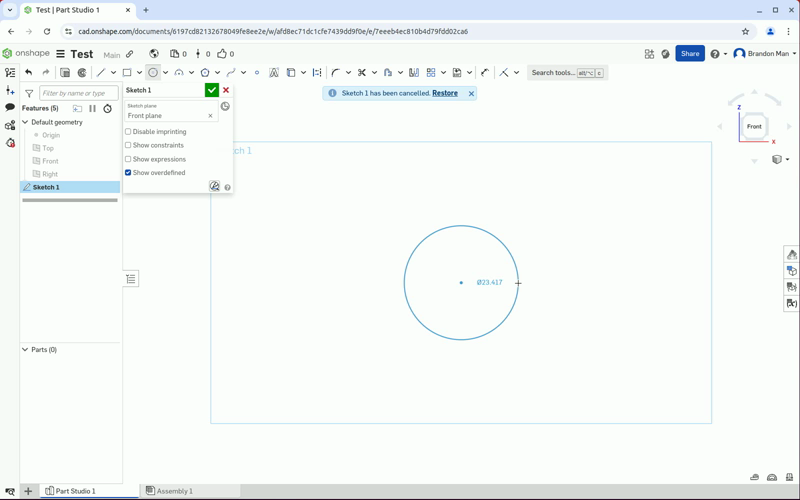
click(518, 282)
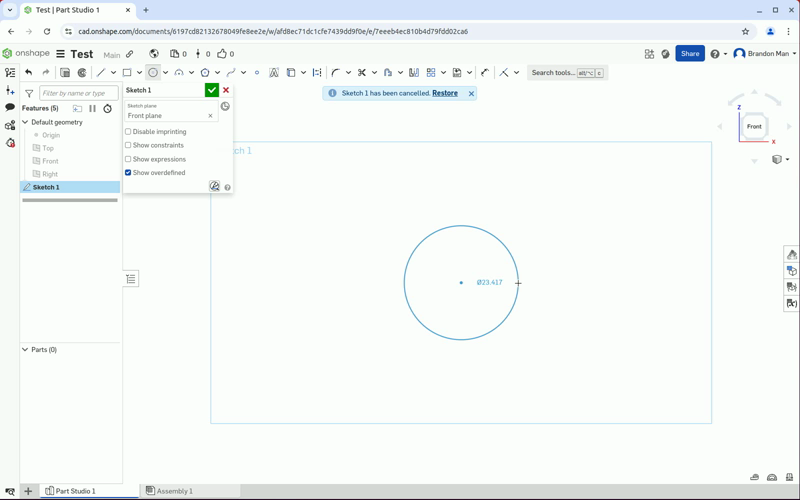
key(esc)
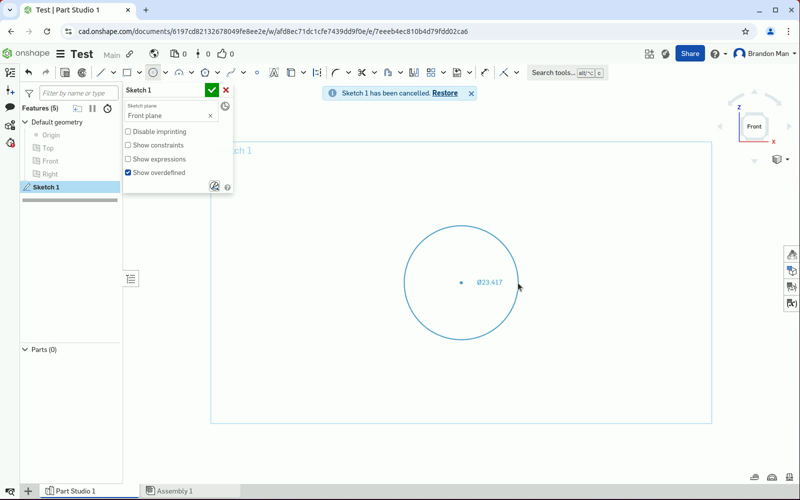
key(c)
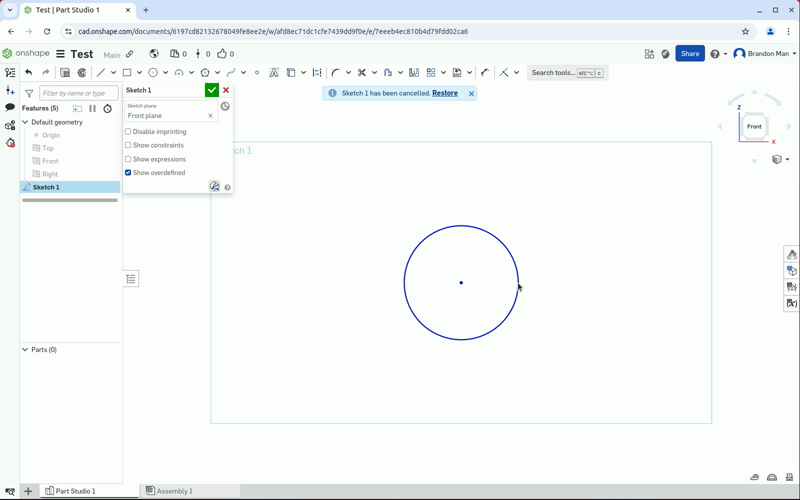
key_down(shift)
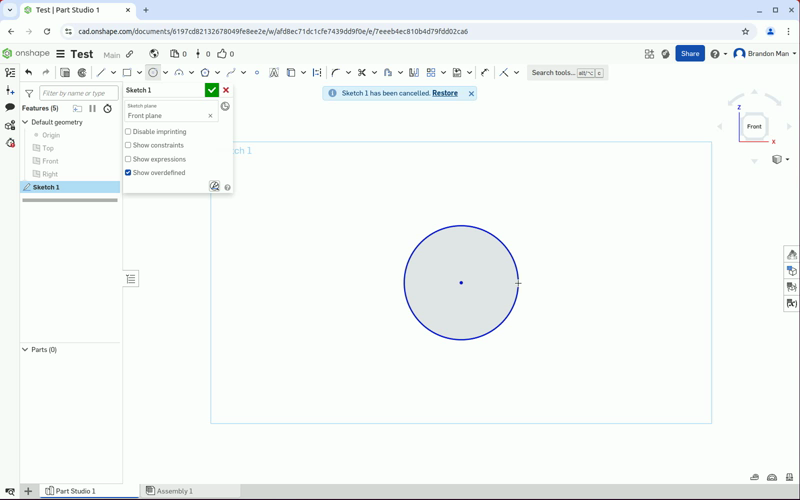
mouse_move(461, 282)
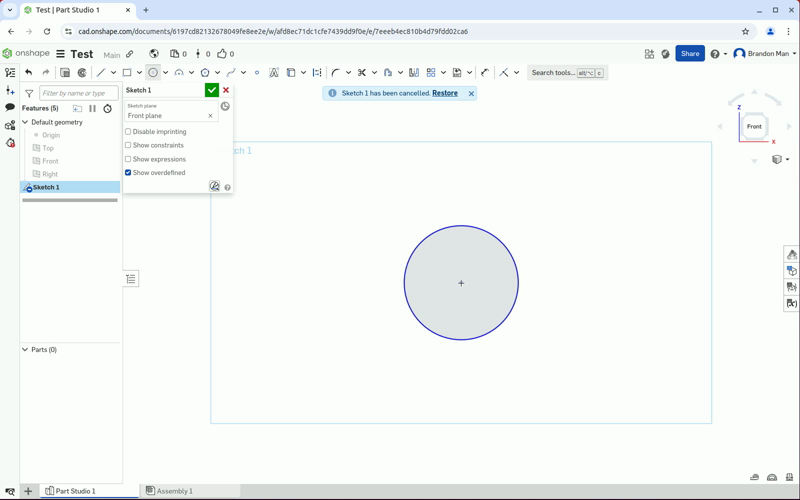
click(461, 282)
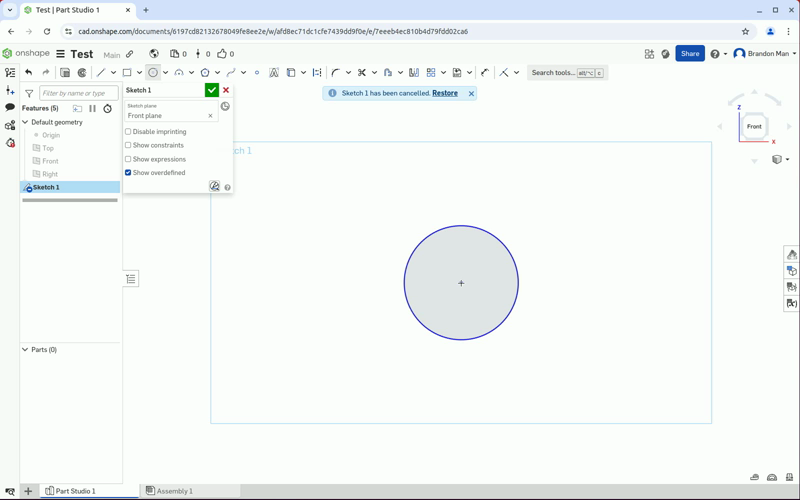
key_up(shift)
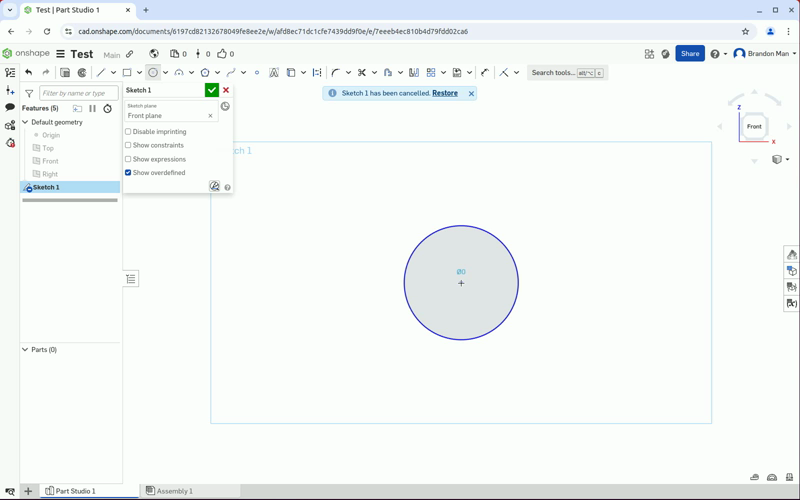
mouse_move(477, 282)
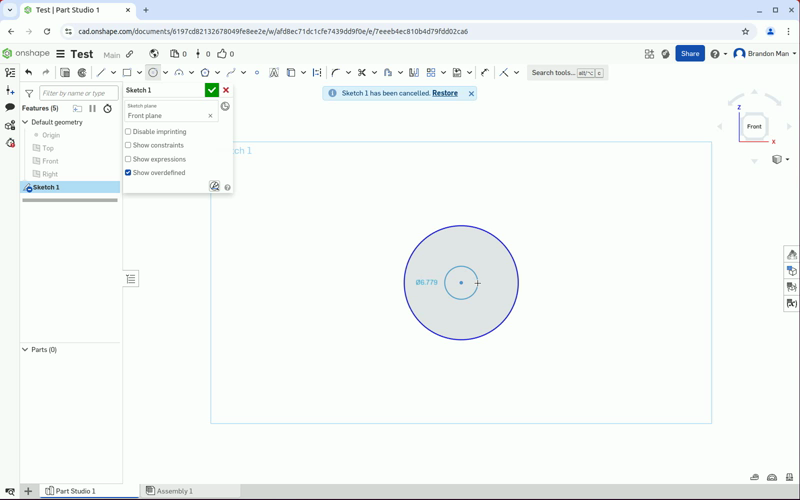
click(477, 282)
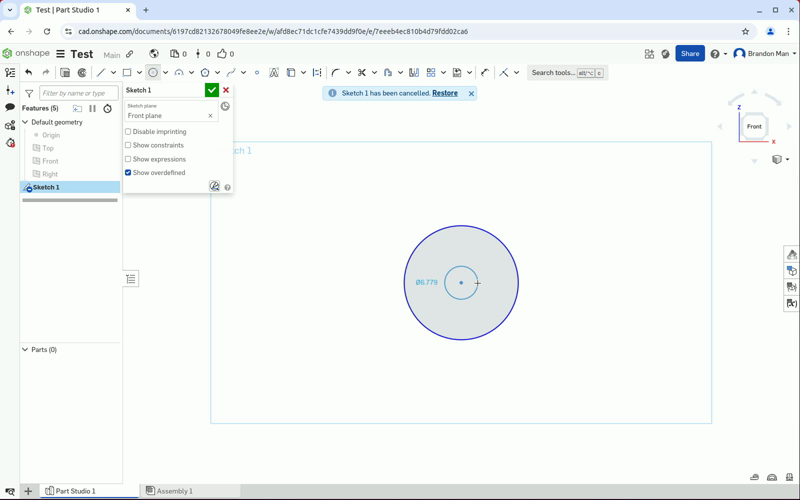
key(esc)
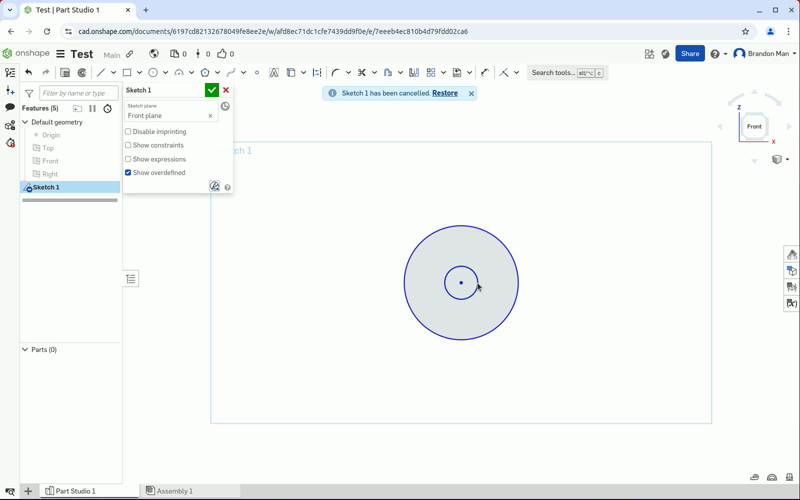
mouse_move(489, 244)
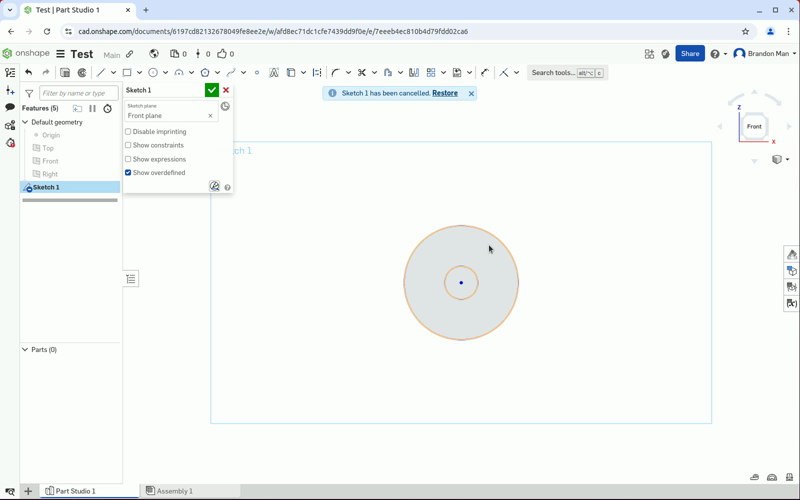
click(489, 244)
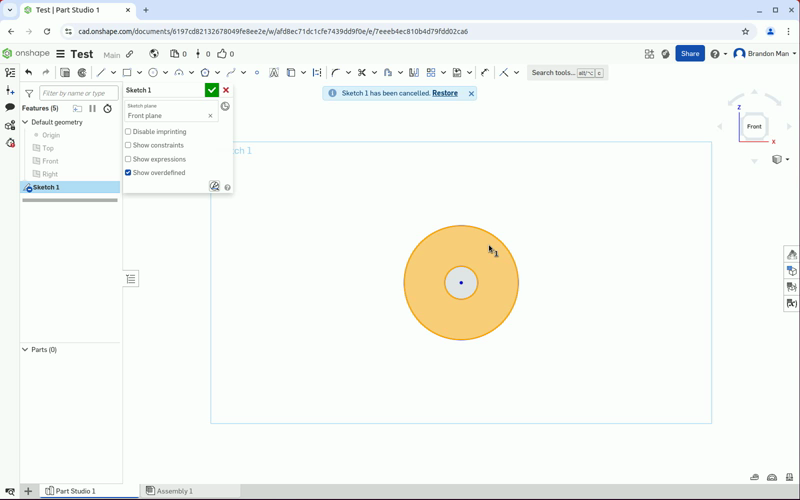
mouse_move(73, 352)
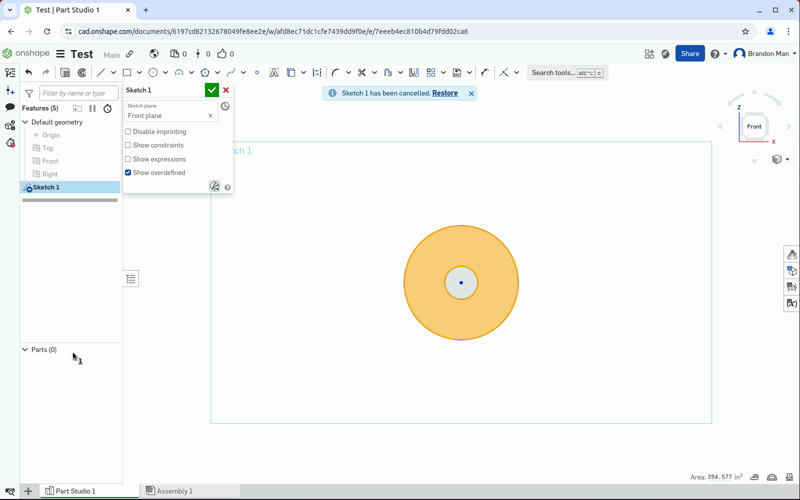
key(shift+y)
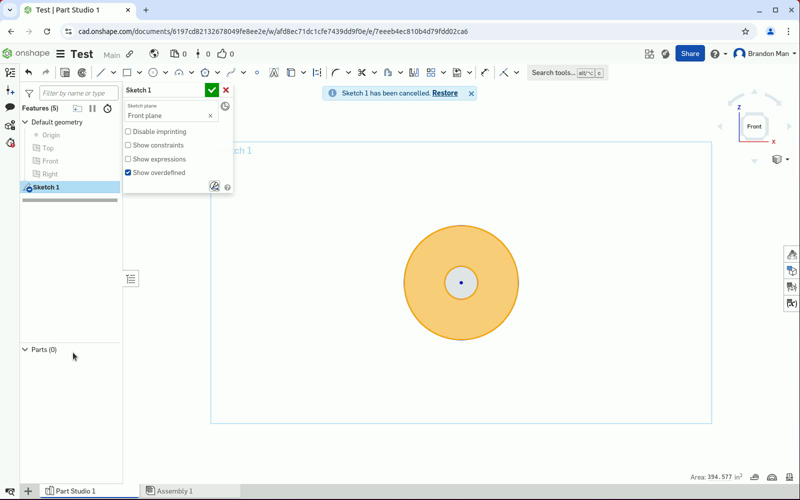
key(shift+e)
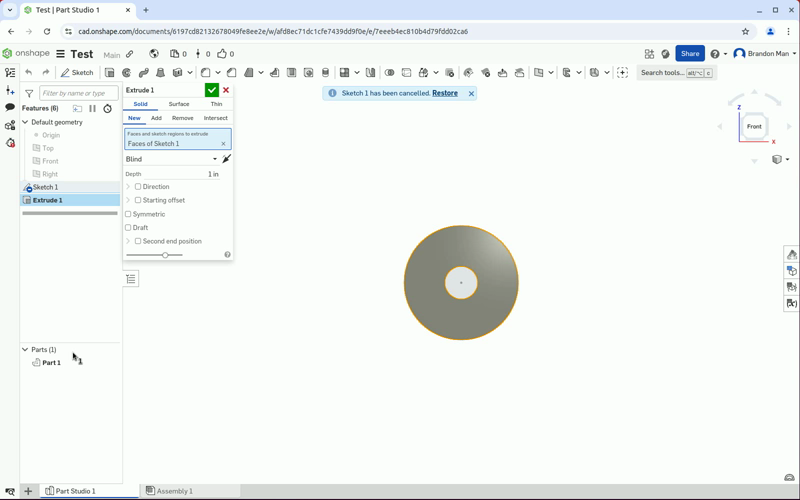
mouse_move(143, 106)
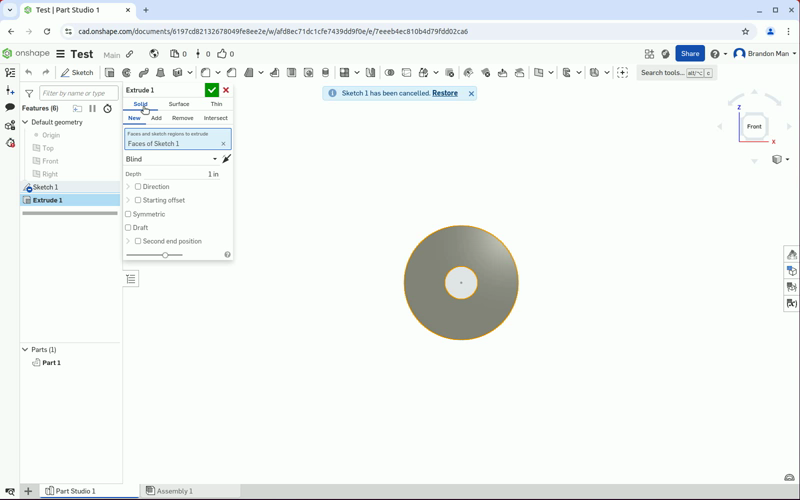
click(143, 106)
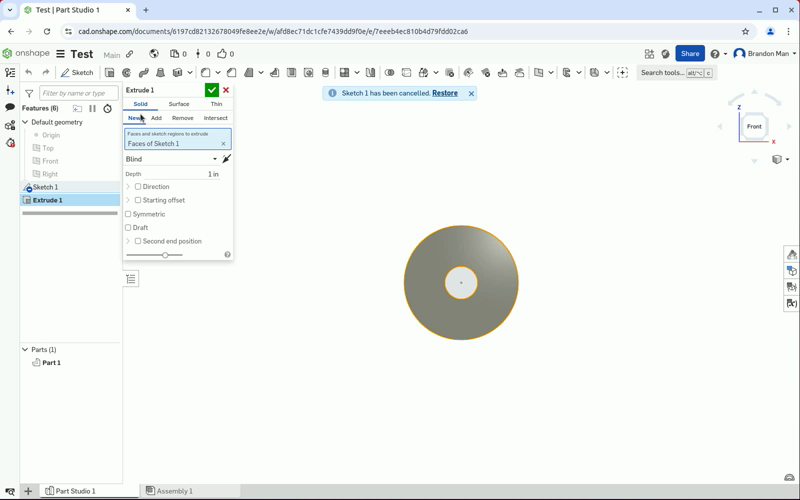
mouse_move(137, 120)
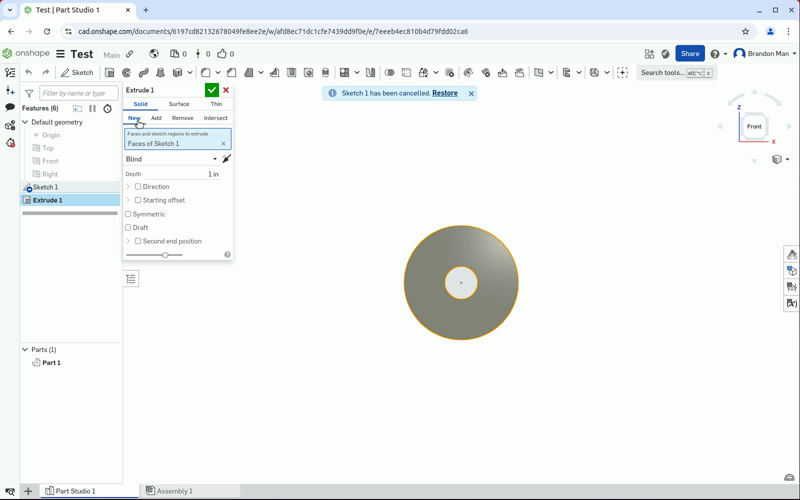
click(137, 120)
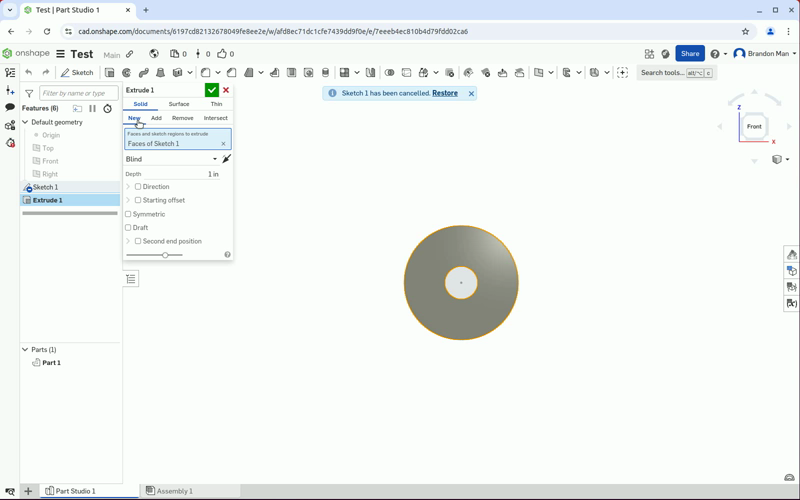
key(tab, 4)
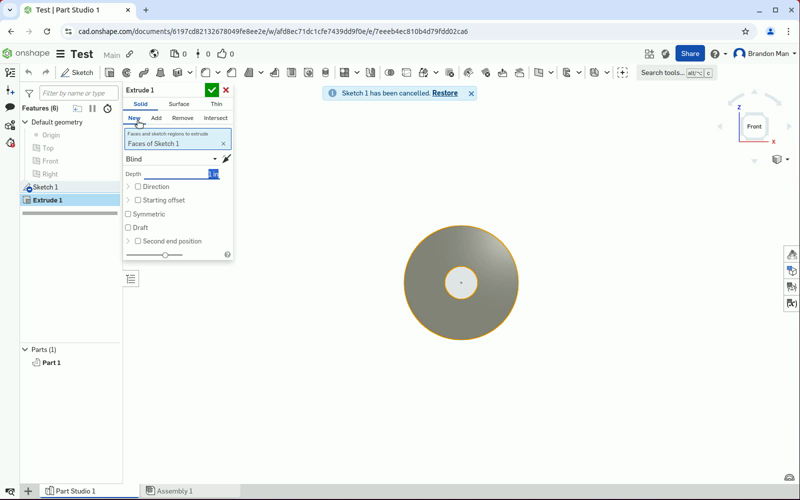
text(6.981)
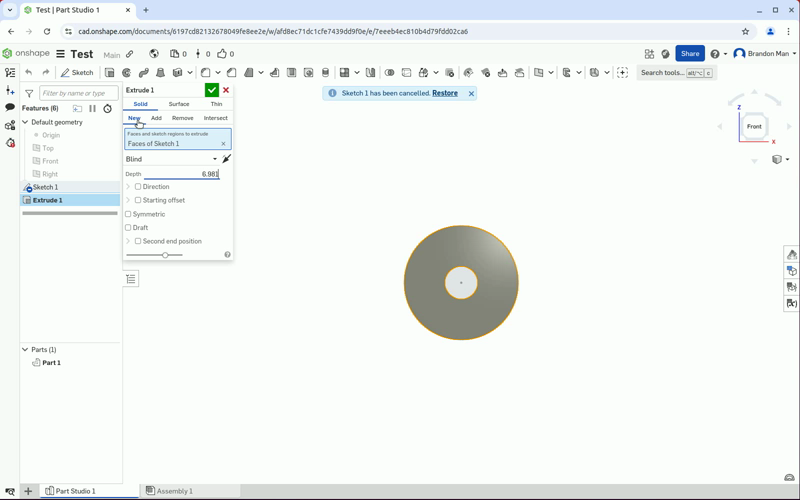
key(enter)
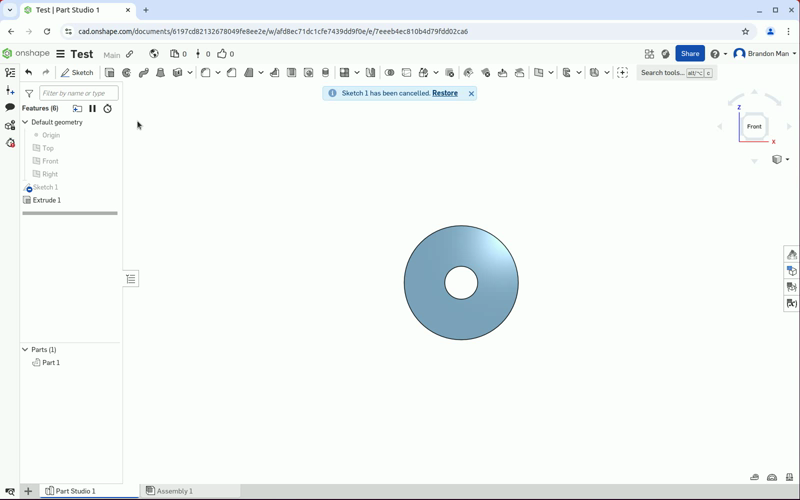
key(shift+h)
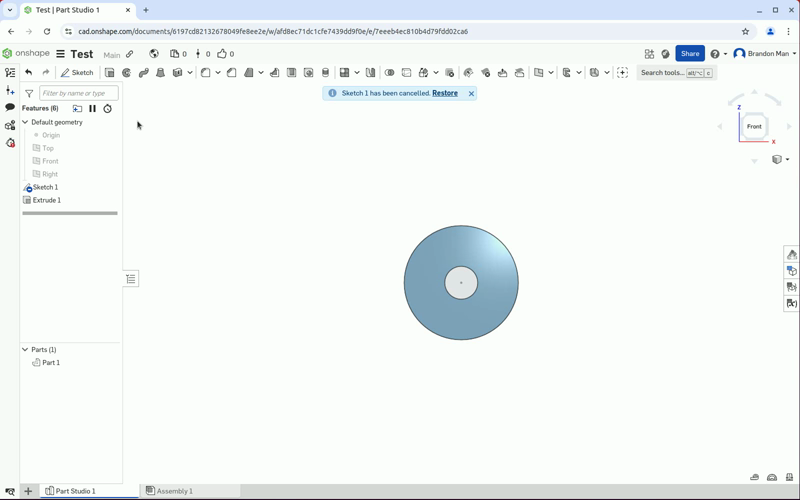
key(shift+h)
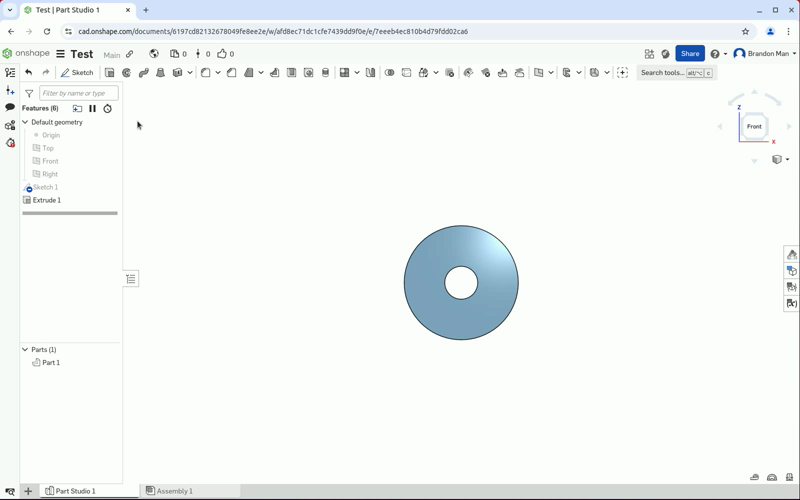
mouse_move(73, 189)
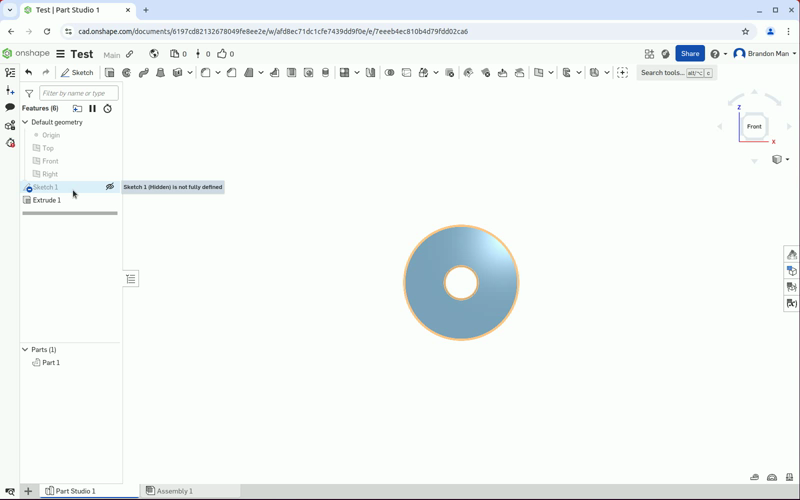
click(73, 189)
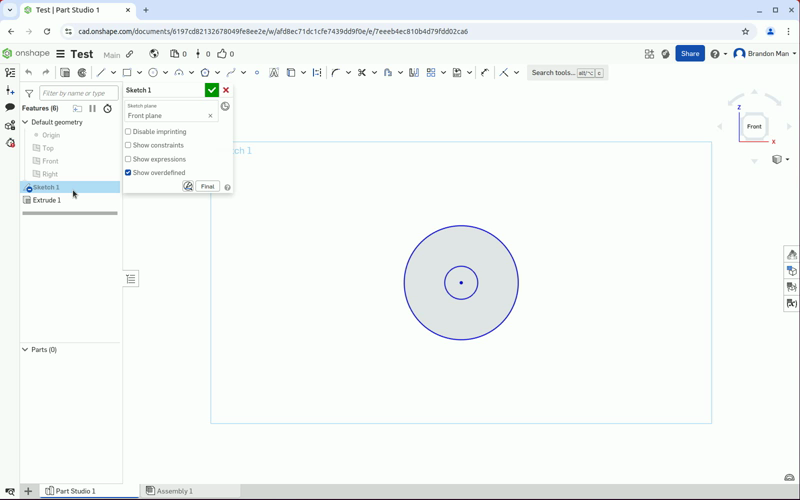
mouse_move(229, 92)
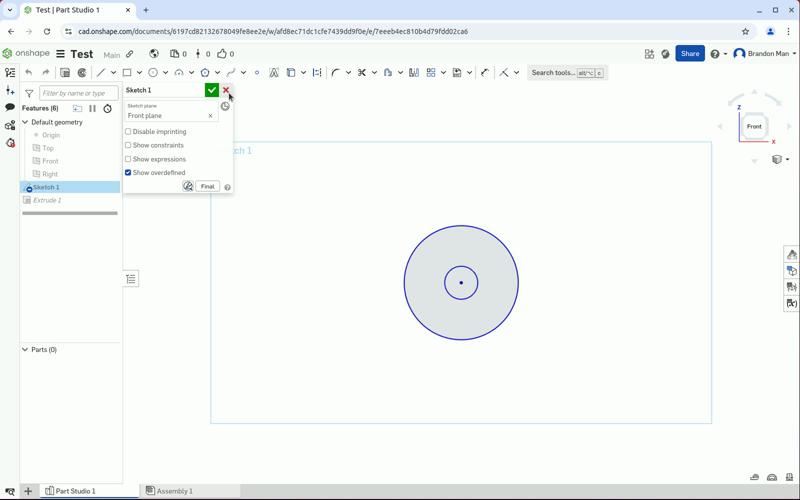
click(229, 92)
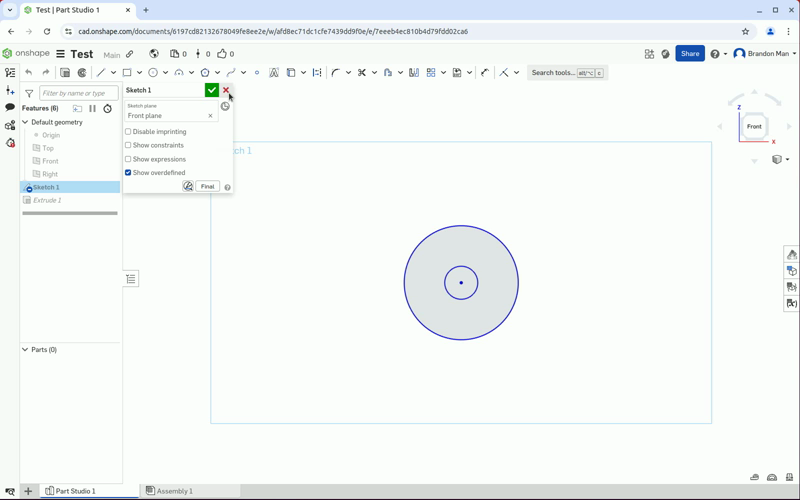
key(shift+s)
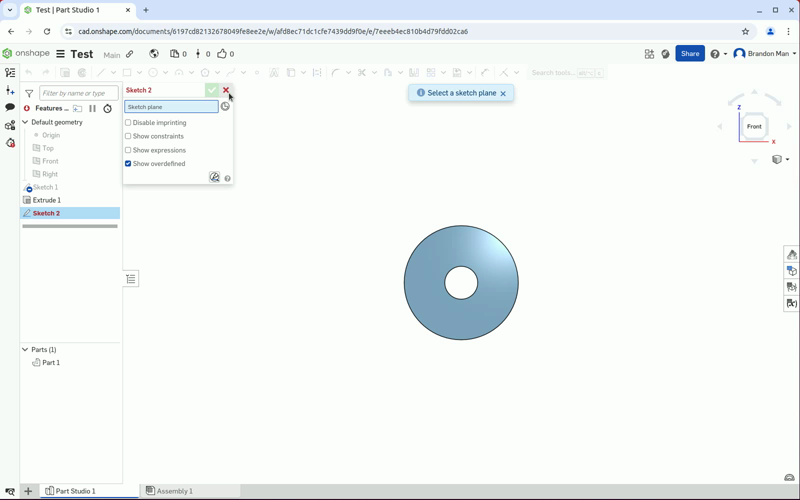
mouse_move(73, 163)
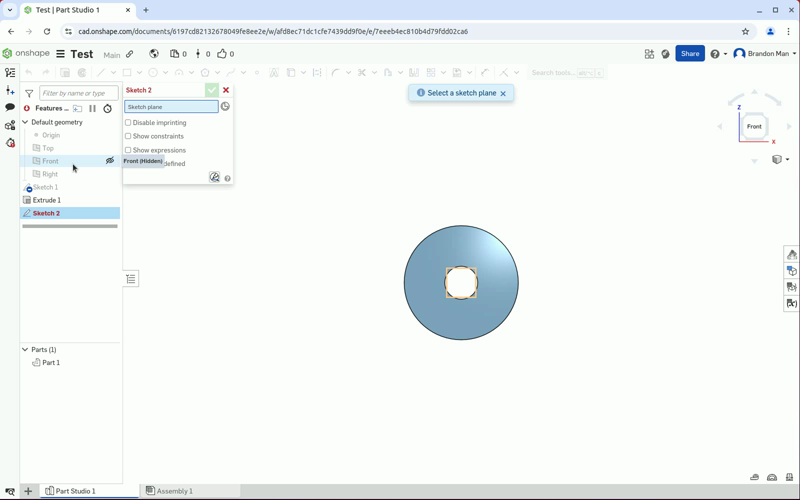
click(73, 163)
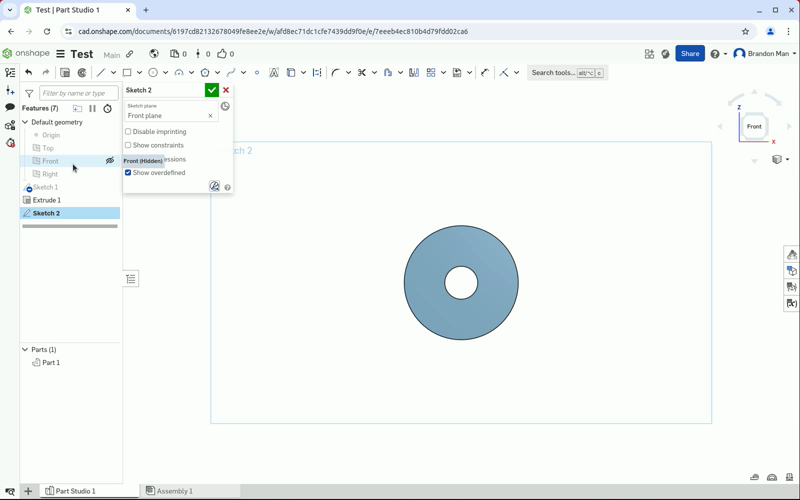
mouse_move(73, 352)
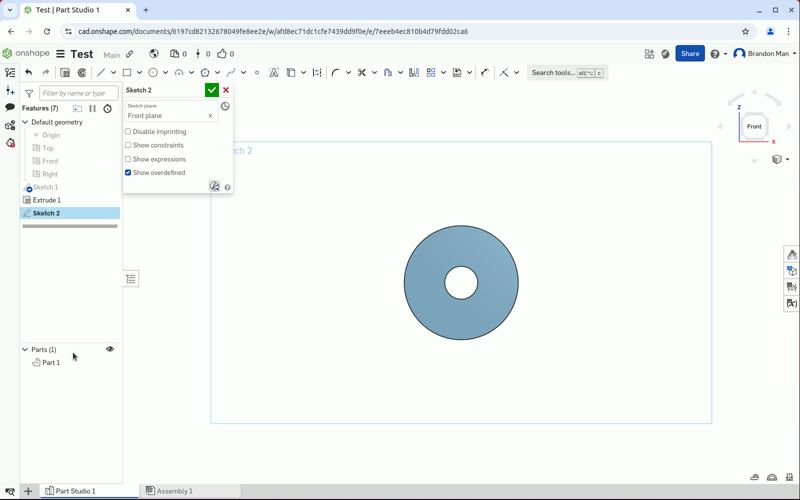
key(y)
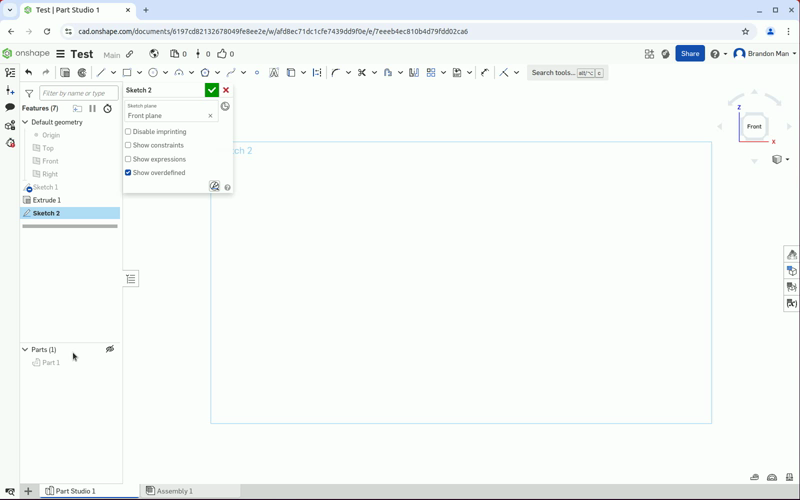
key(c)
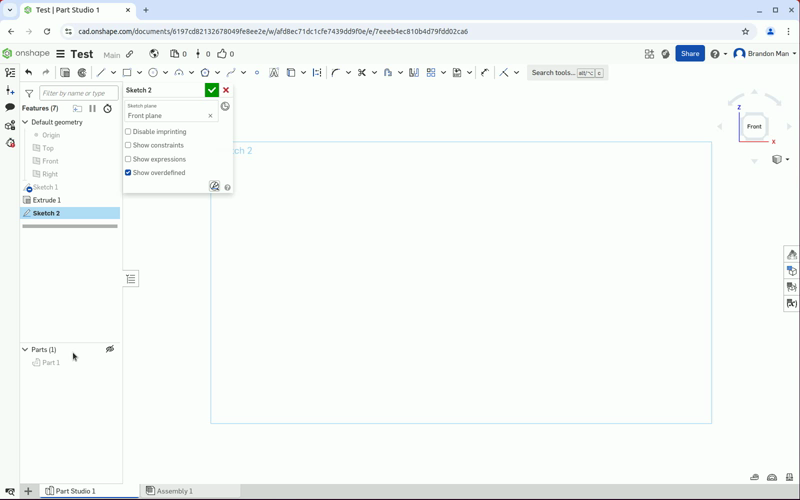
key_down(shift)
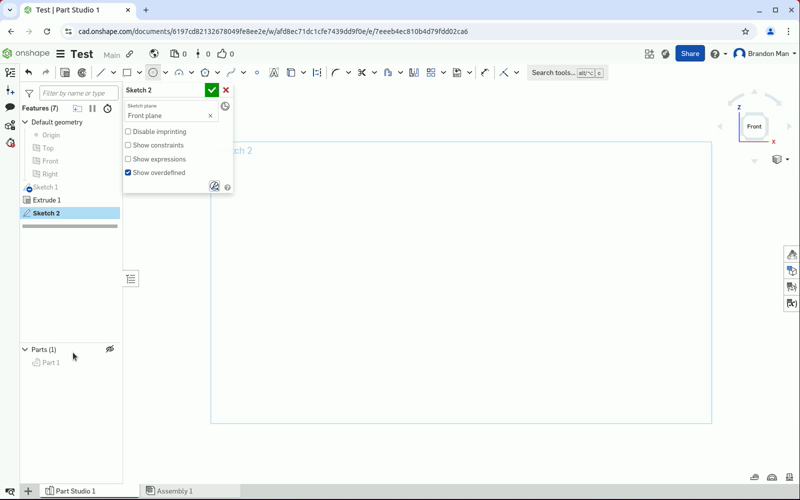
mouse_move(461, 282)
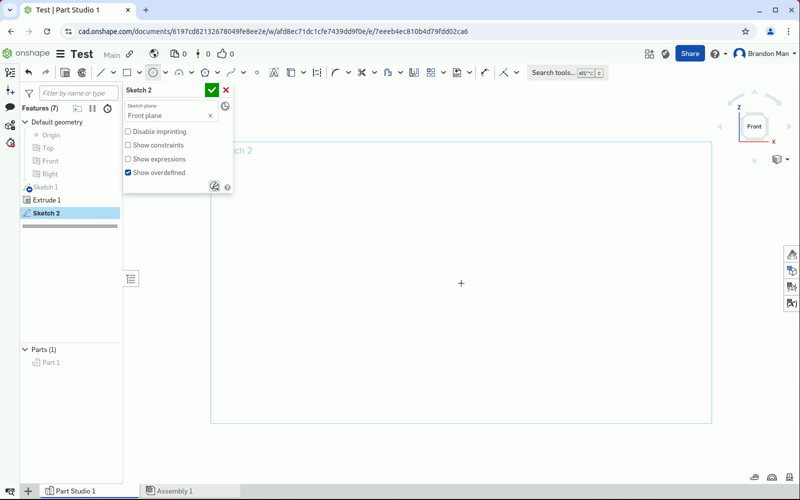
click(461, 282)
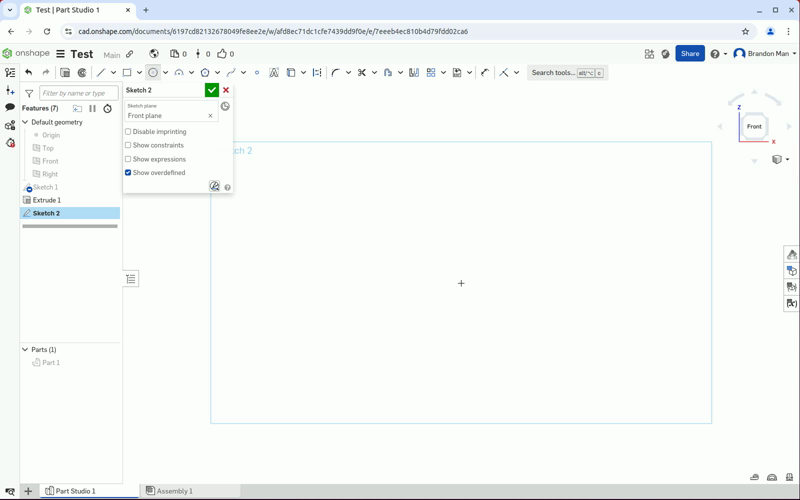
key_up(shift)
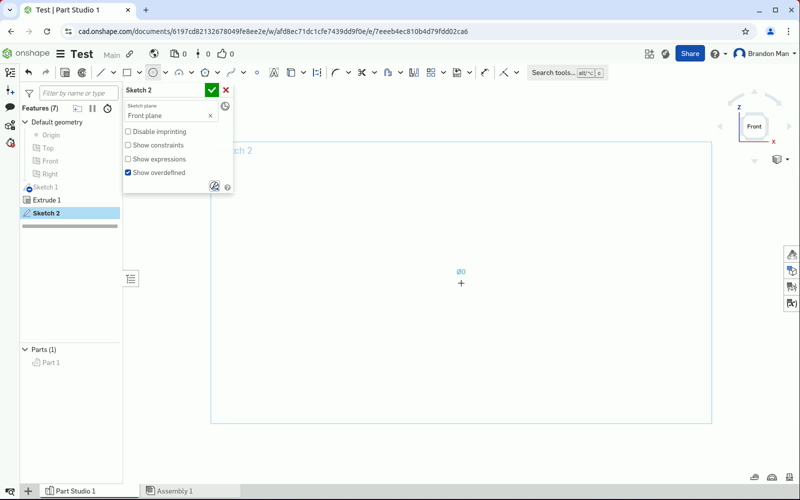
mouse_move(574, 282)
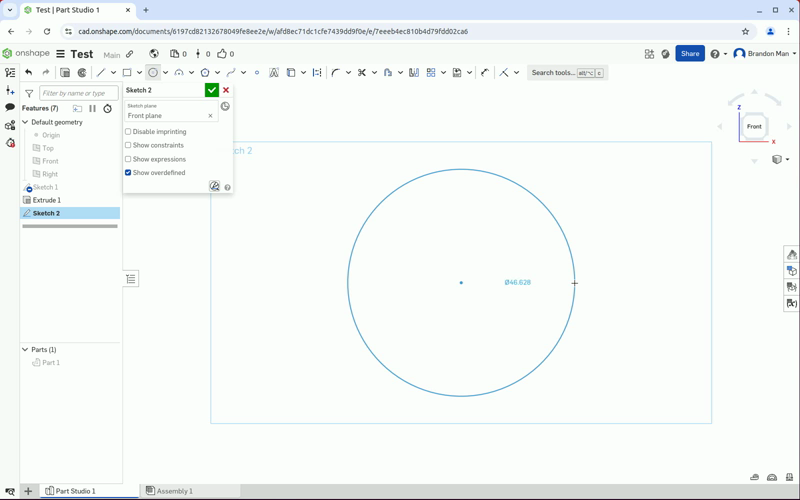
click(574, 282)
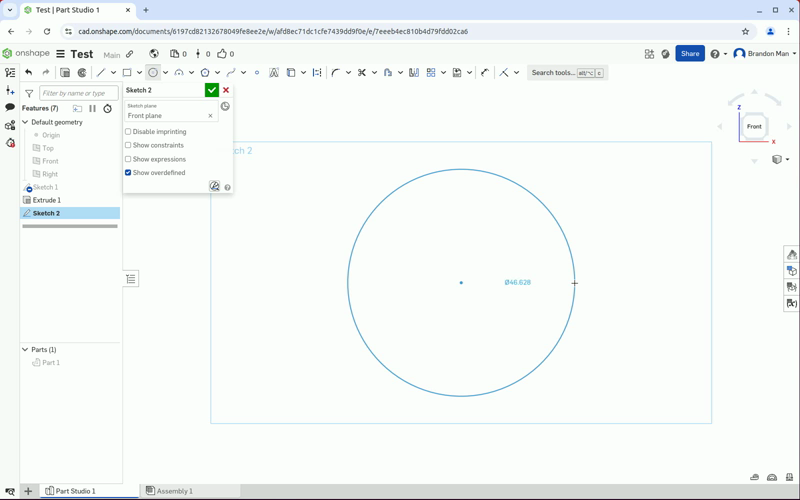
key(esc)
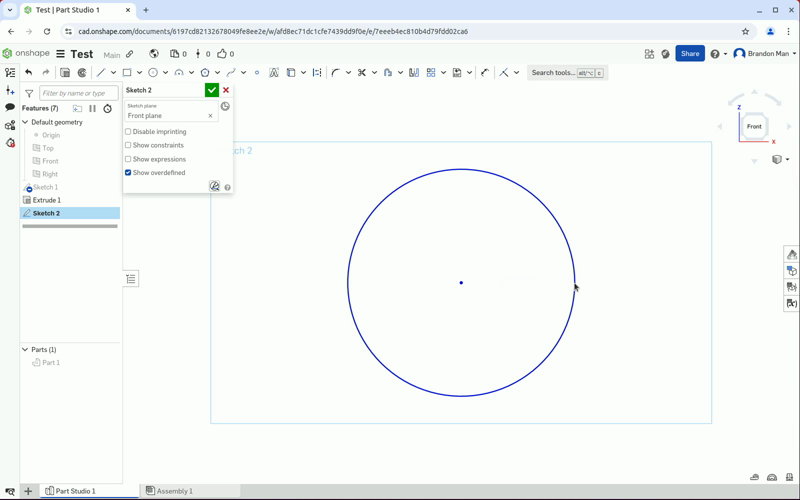
key(c)
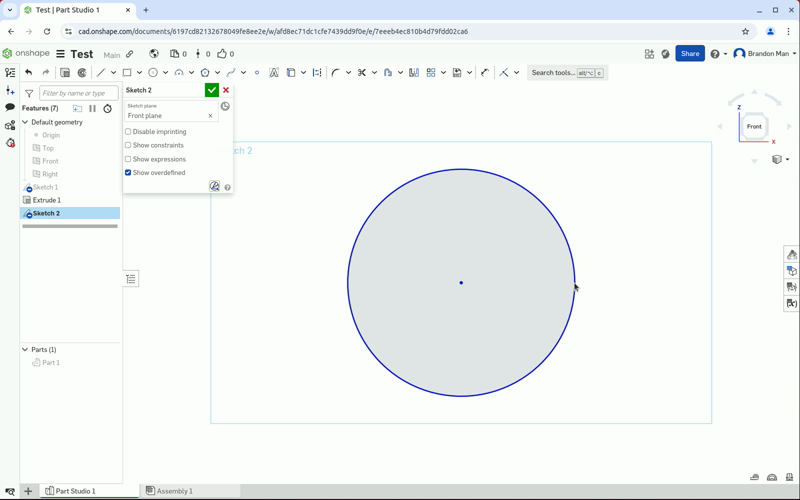
key_down(shift)
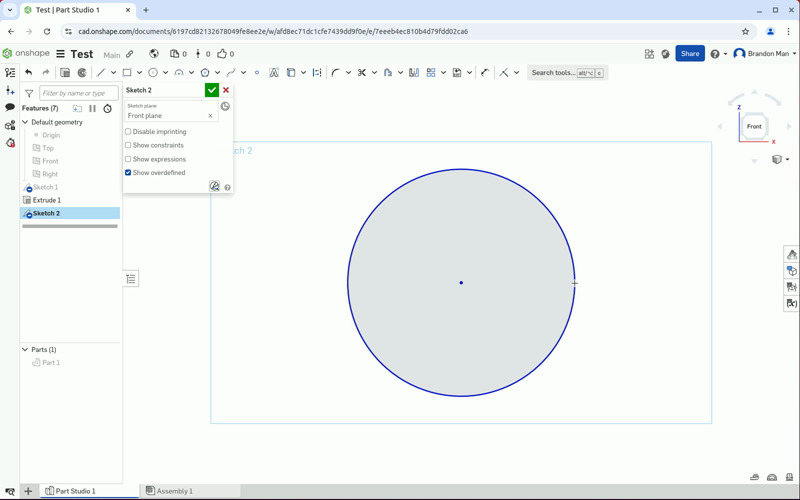
mouse_move(461, 282)
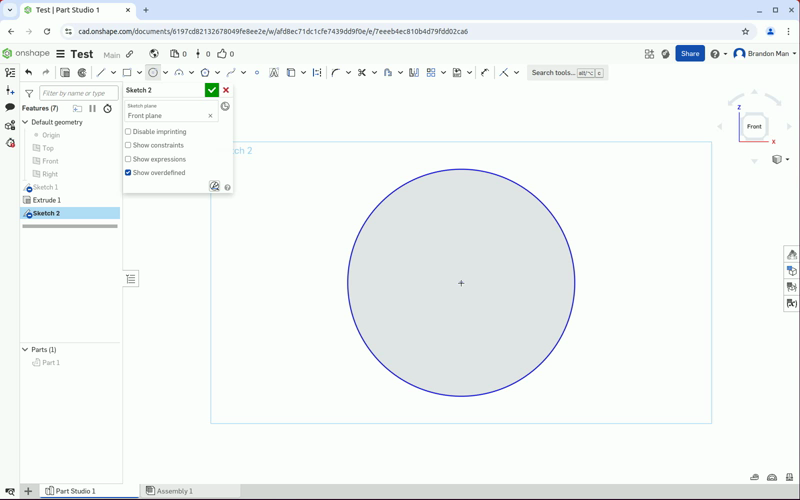
click(461, 282)
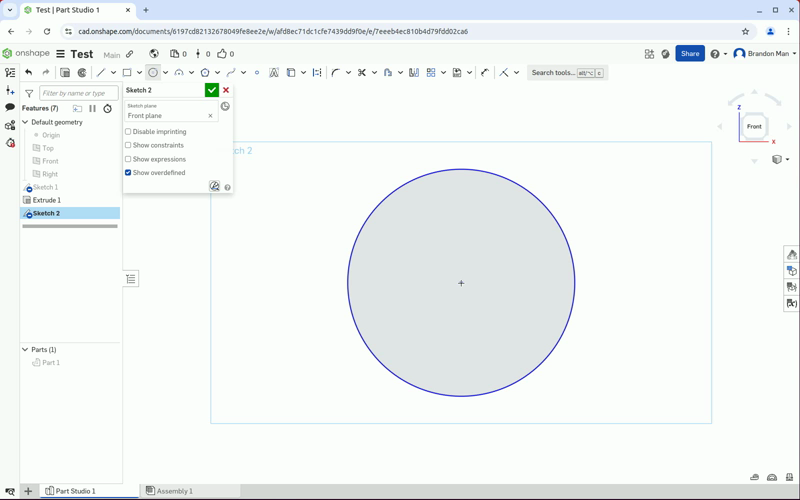
key_up(shift)
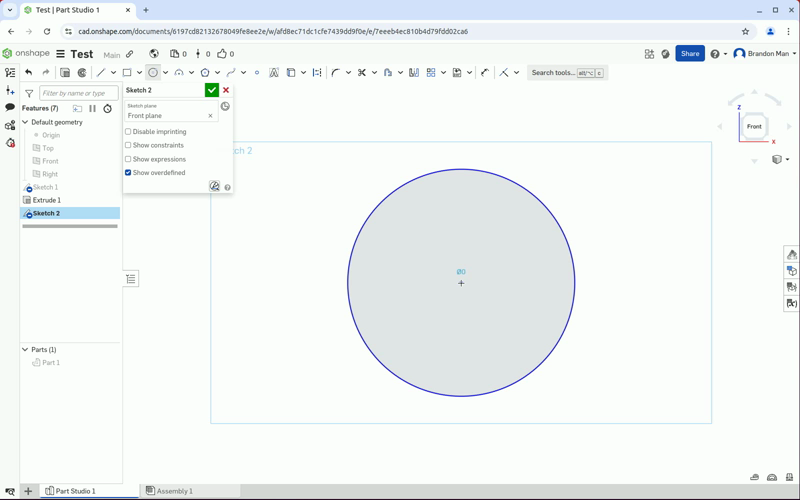
mouse_move(517, 282)
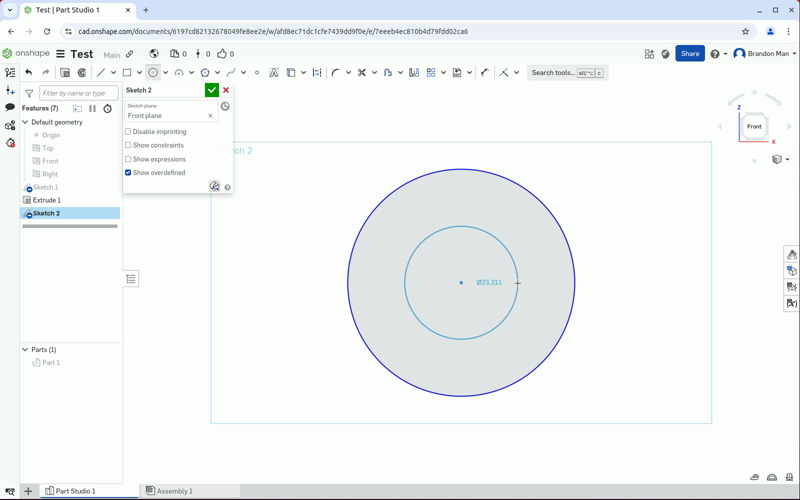
click(517, 282)
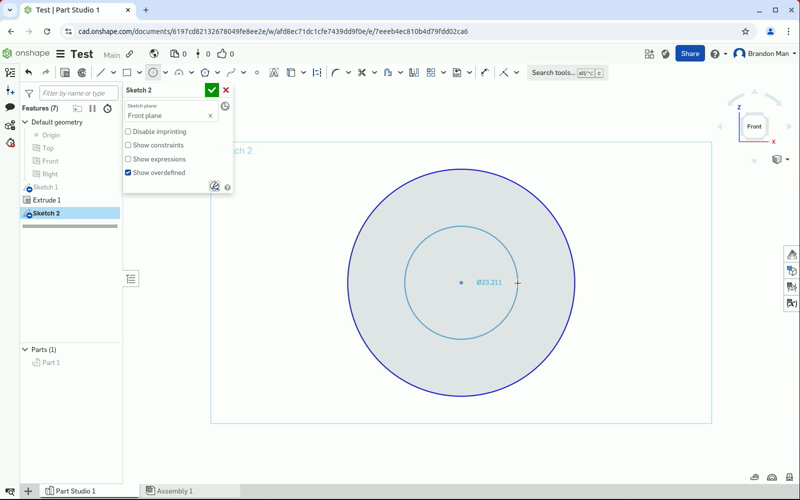
key(esc)
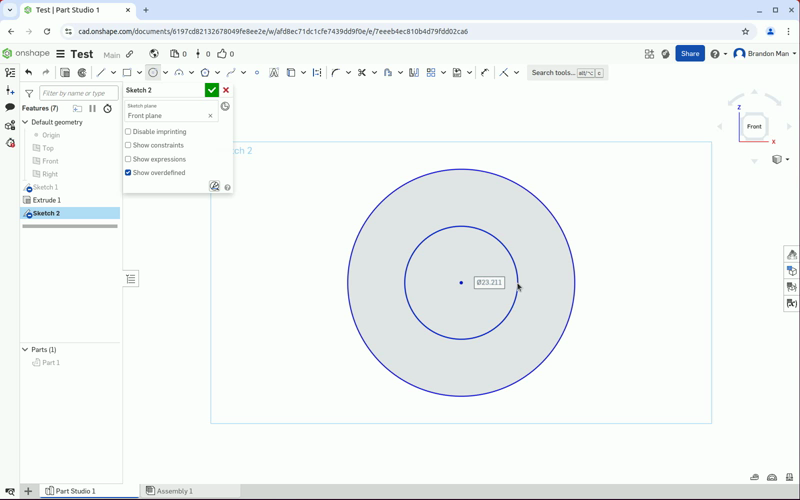
mouse_move(386, 239)
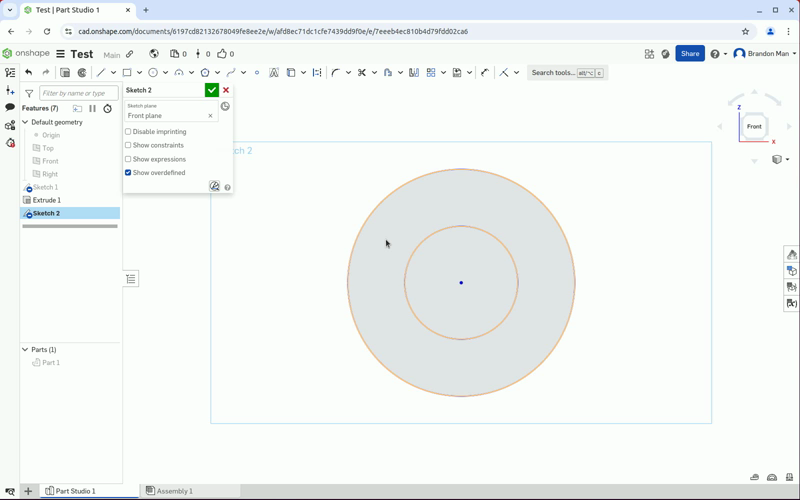
click(386, 239)
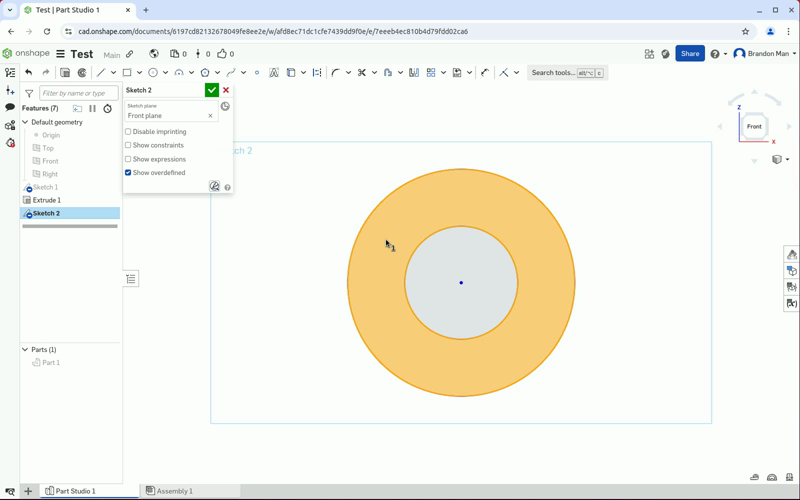
mouse_move(73, 352)
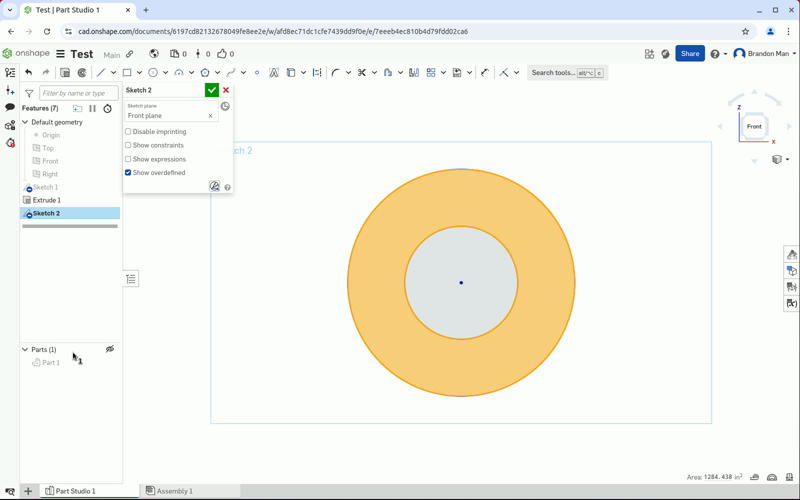
key(shift+y)
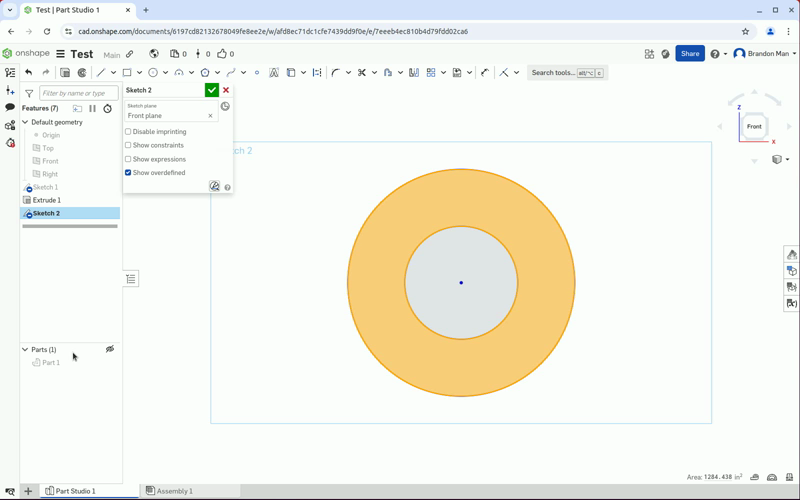
key(shift+e)
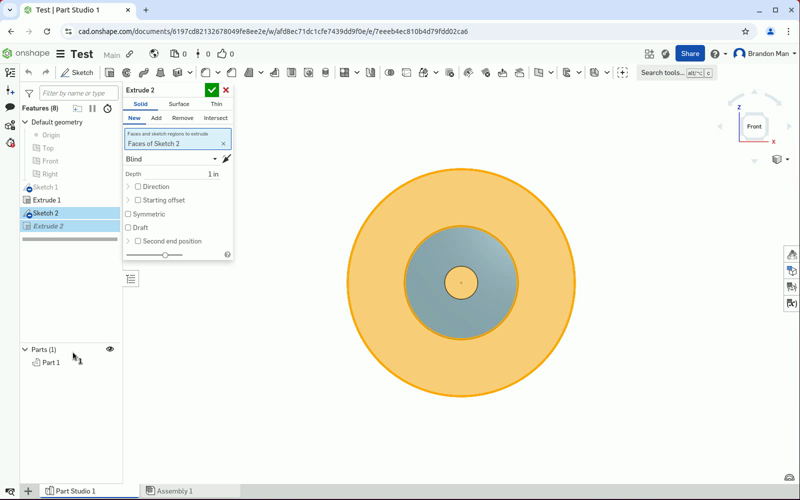
mouse_move(143, 106)
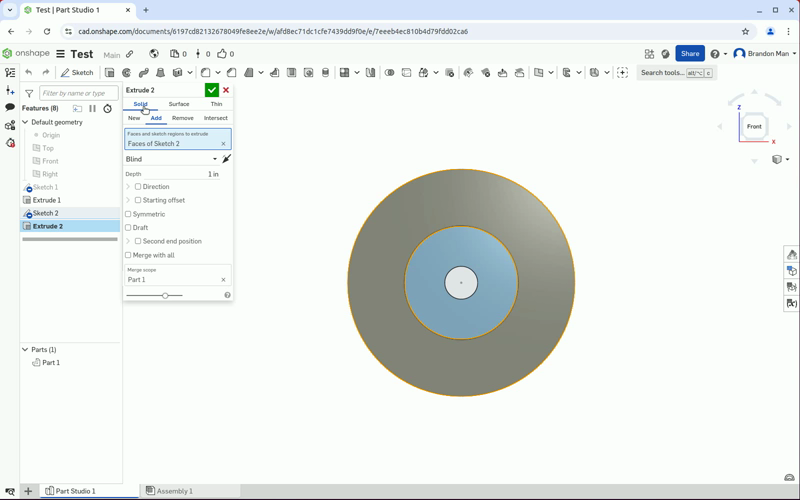
click(143, 106)
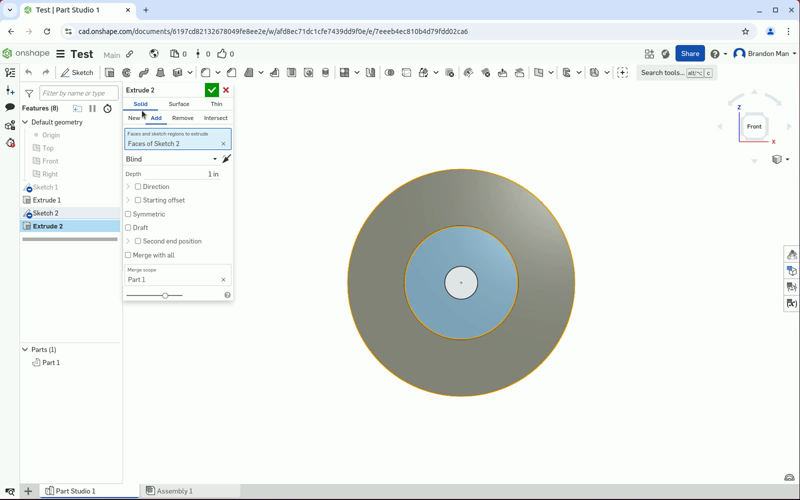
mouse_move(137, 120)
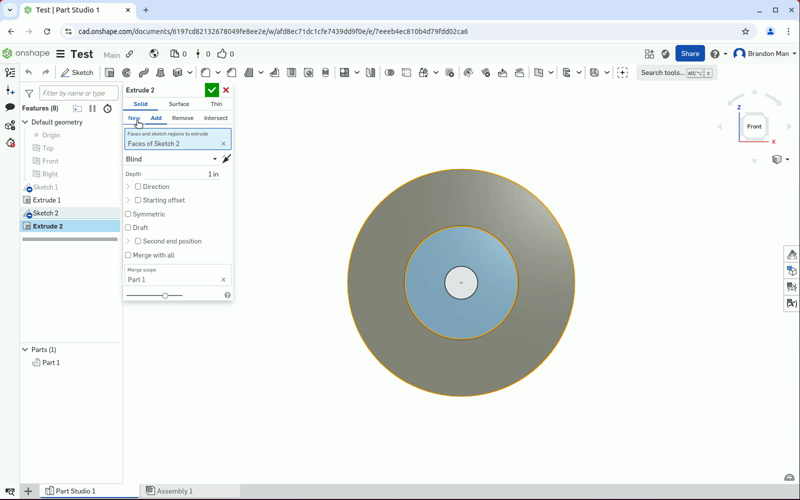
click(137, 120)
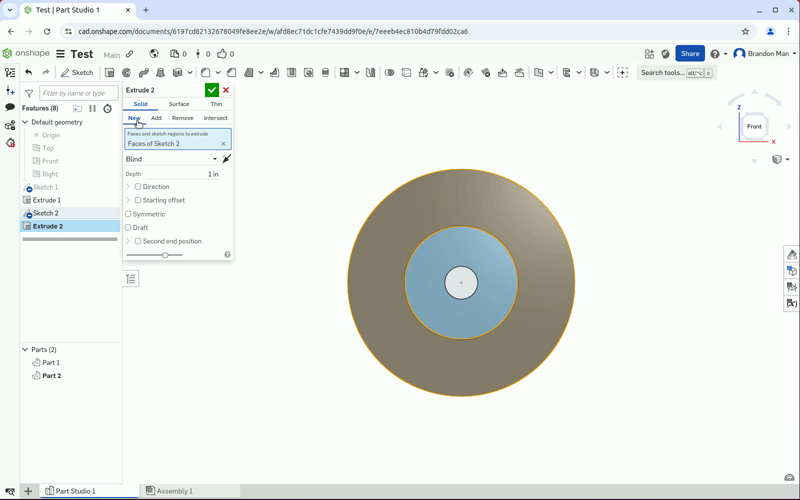
key(tab, 4)
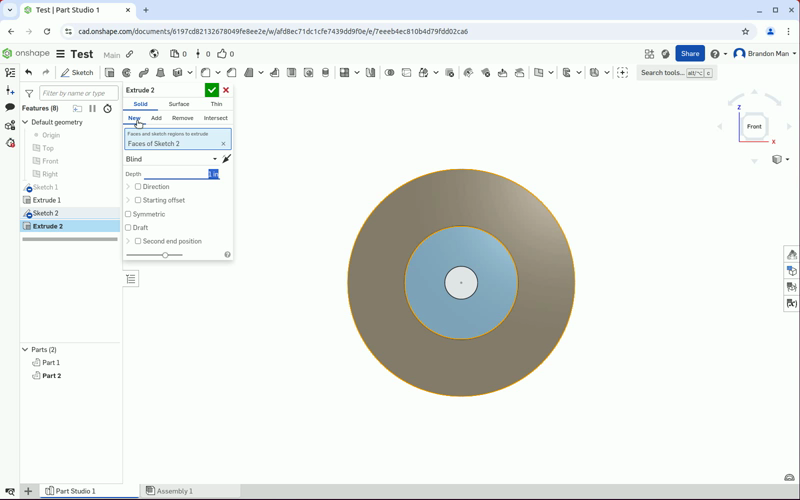
text(13.961)
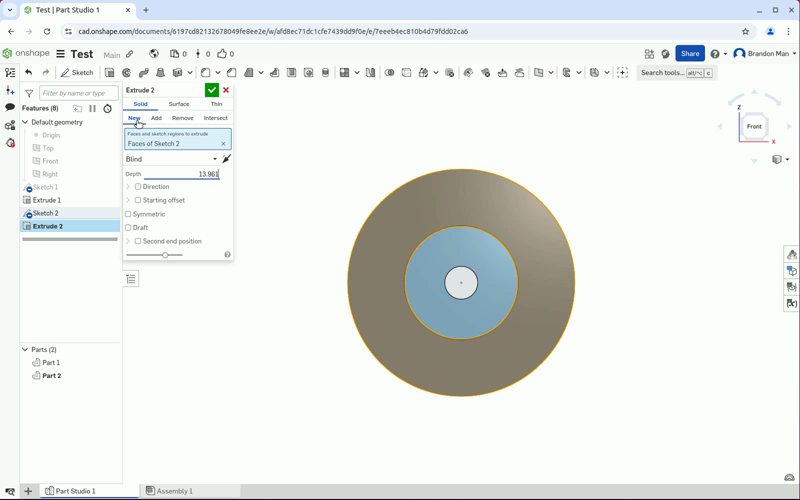
key(enter)
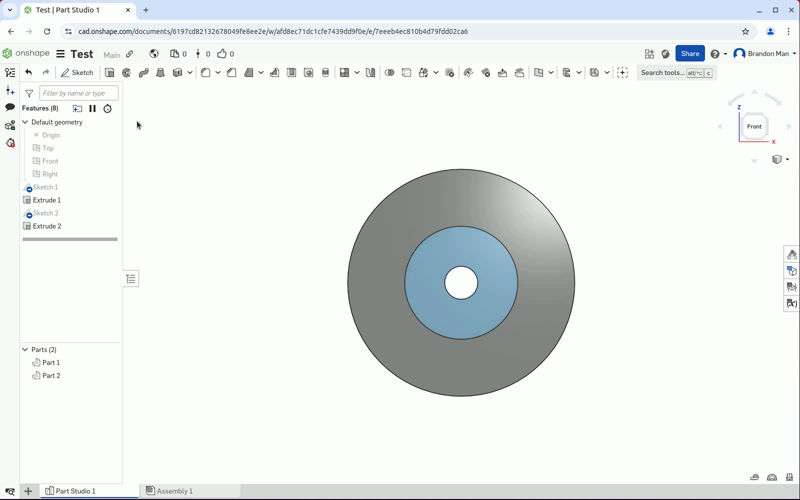
key(shift+h)
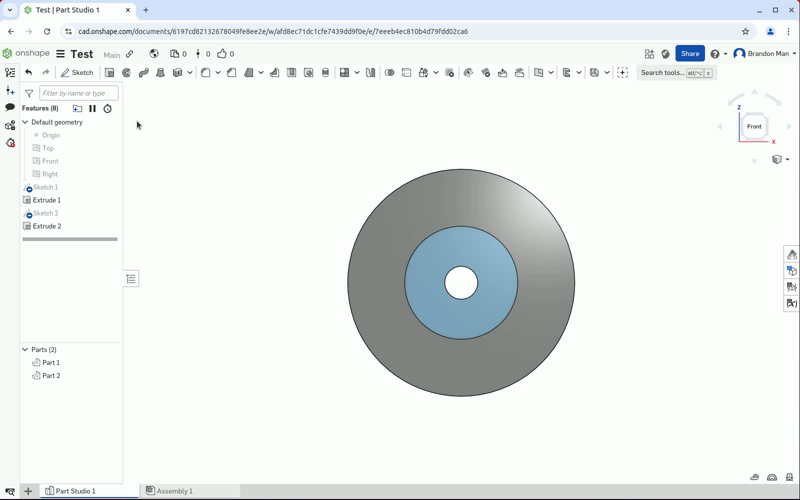
key(shift+h)
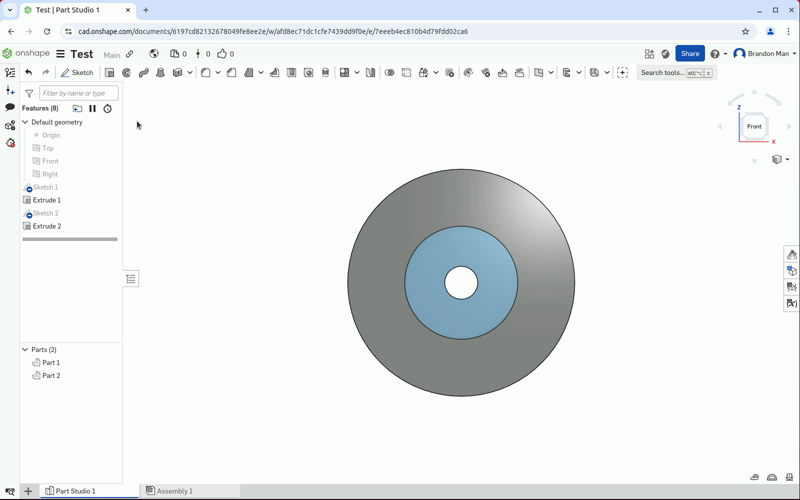
key(shift+7)
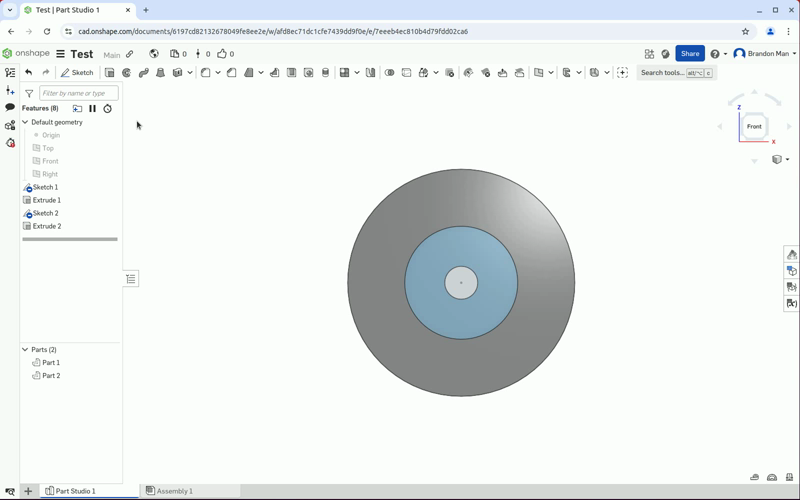
key(left, 2)
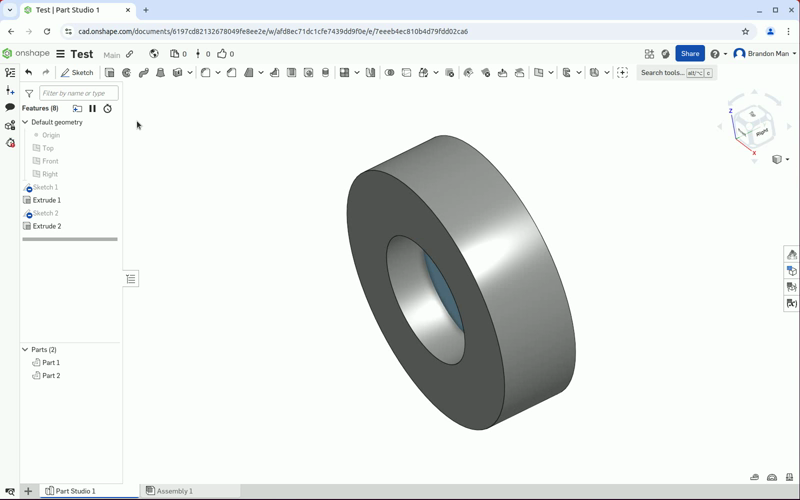
key(down, 2)
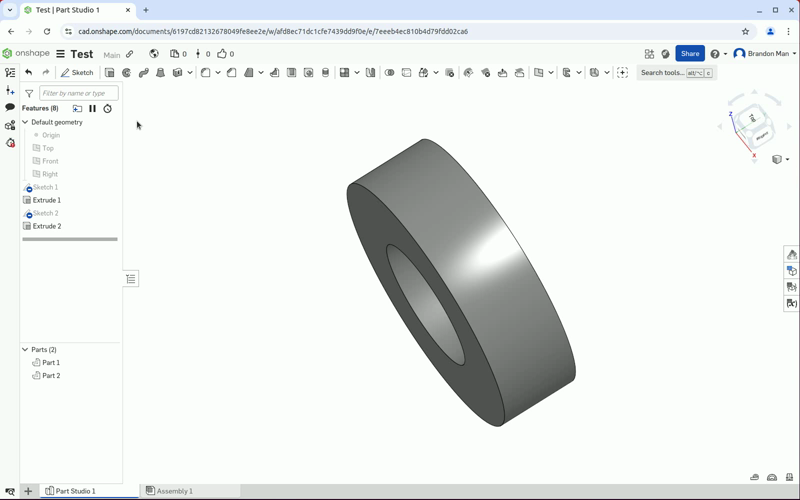
key(up, 2)
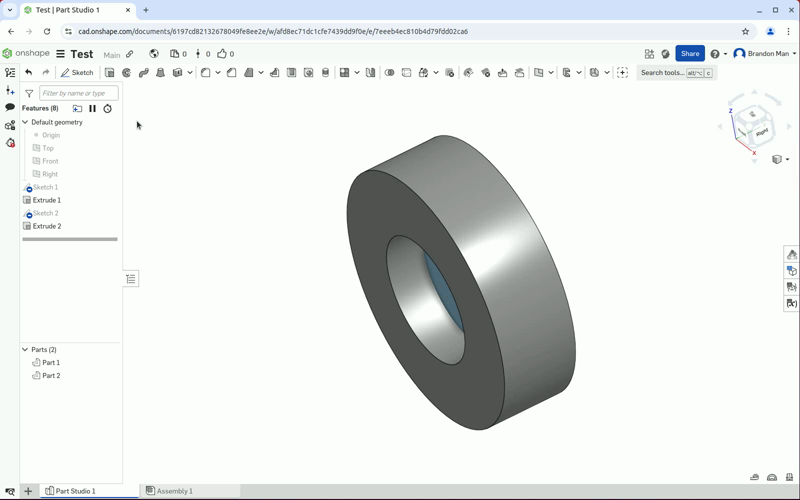
key(right, 2)
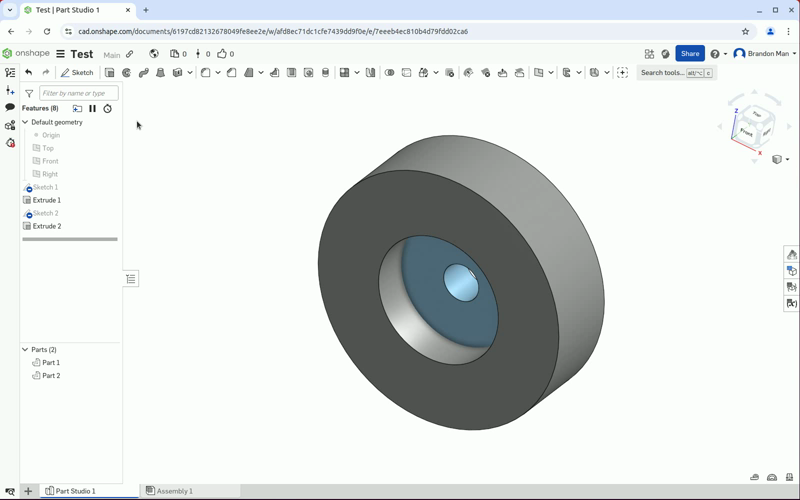
mouse_move(73, 189)
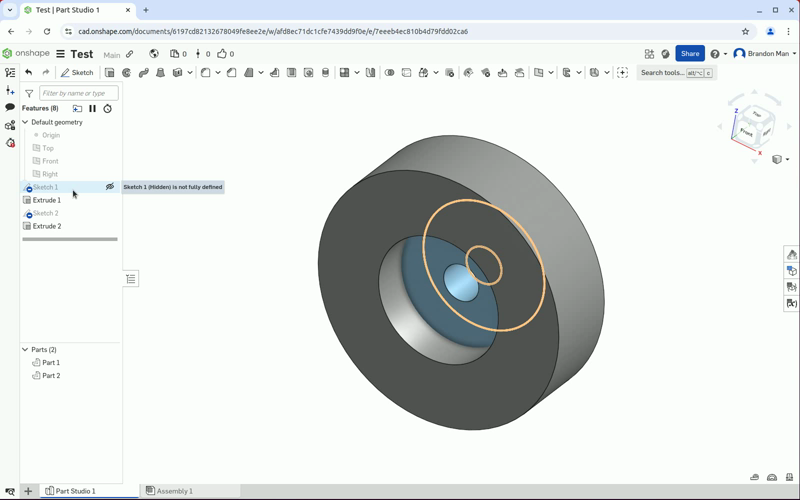
click(73, 189)